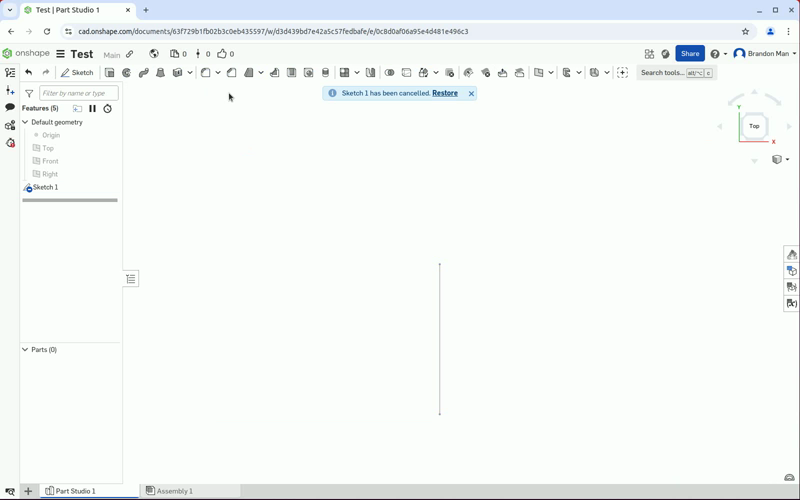
key(shift+h)
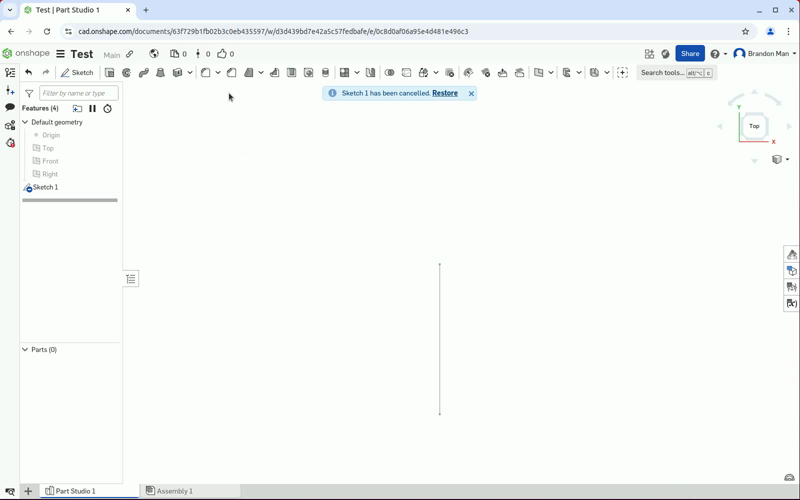
key(shift+s)
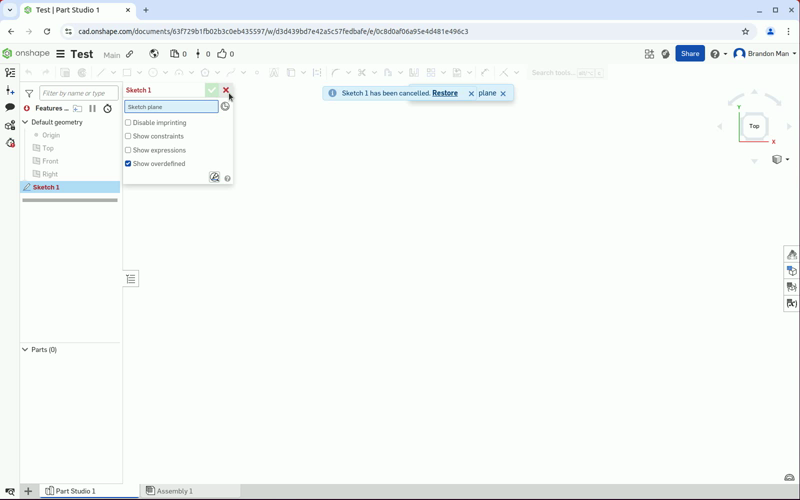
mouse_move(73, 150)
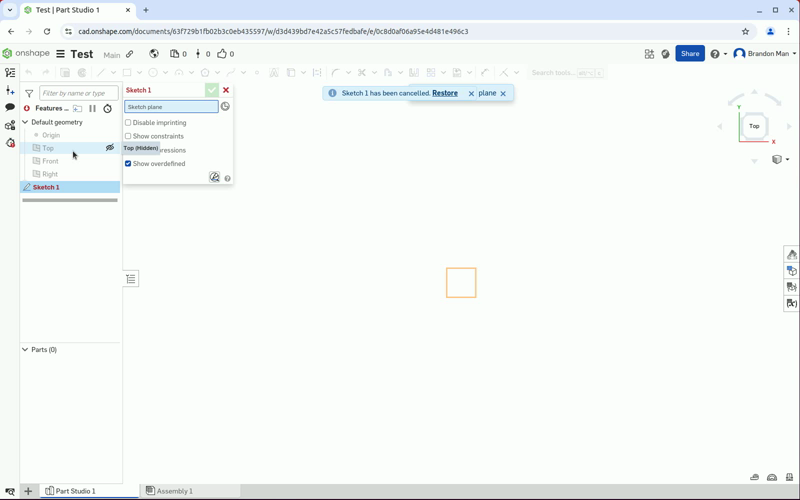
click(73, 150)
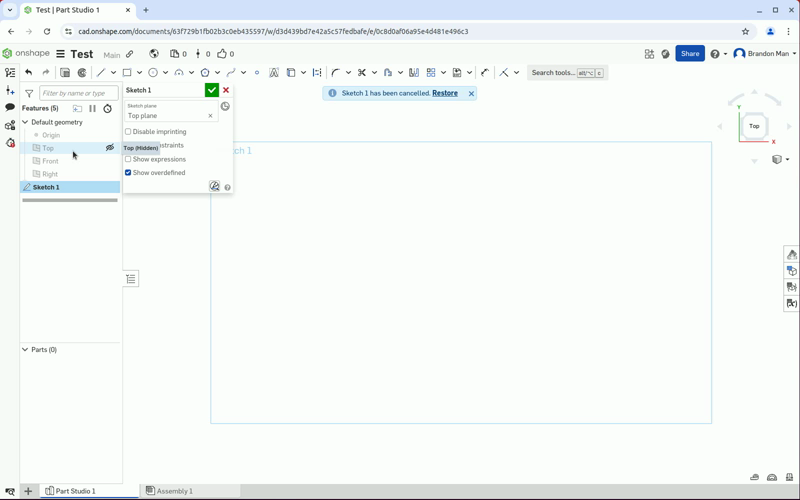
mouse_move(73, 352)
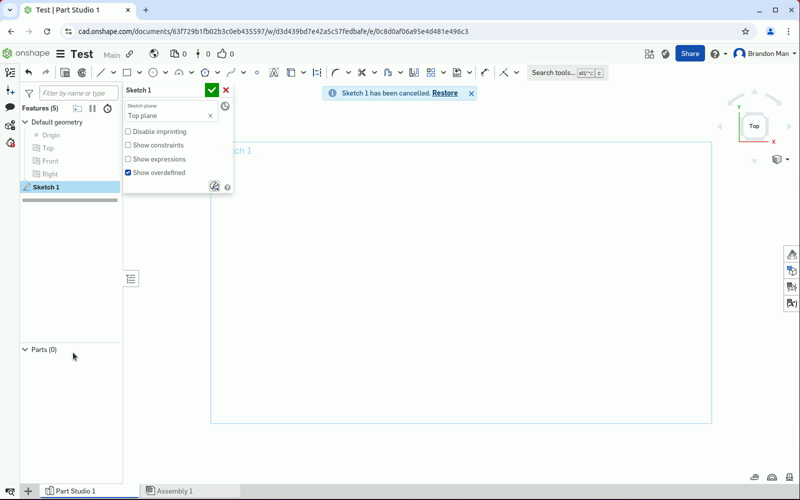
key(y)
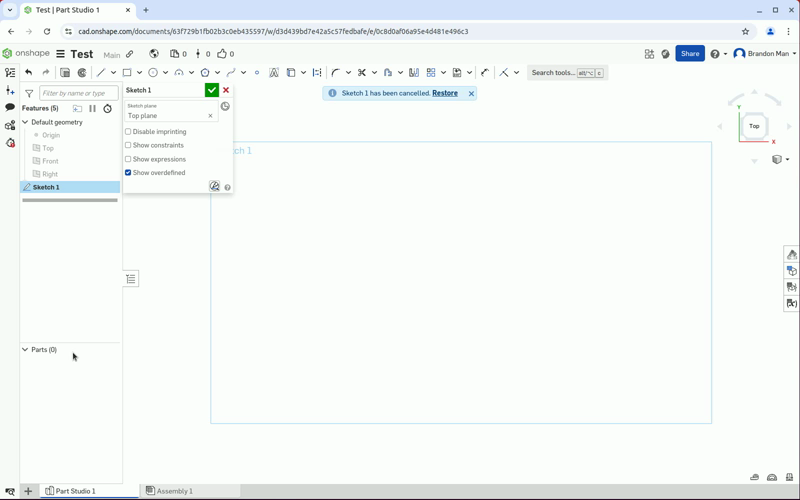
key(l)
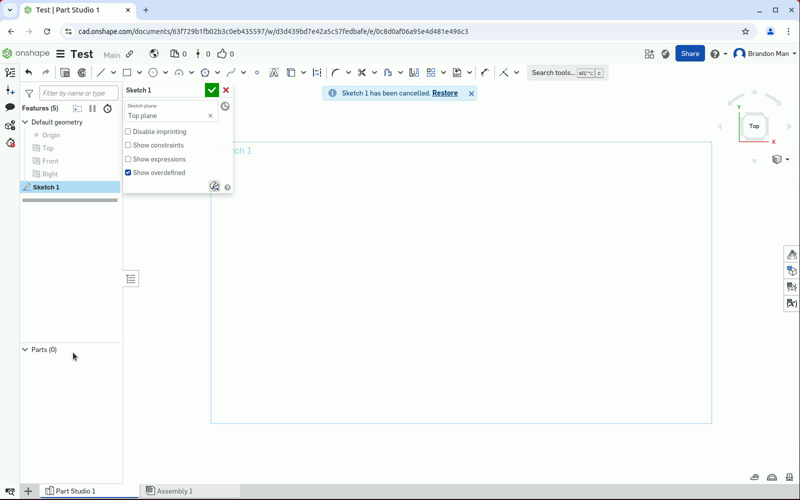
key_down(shift)
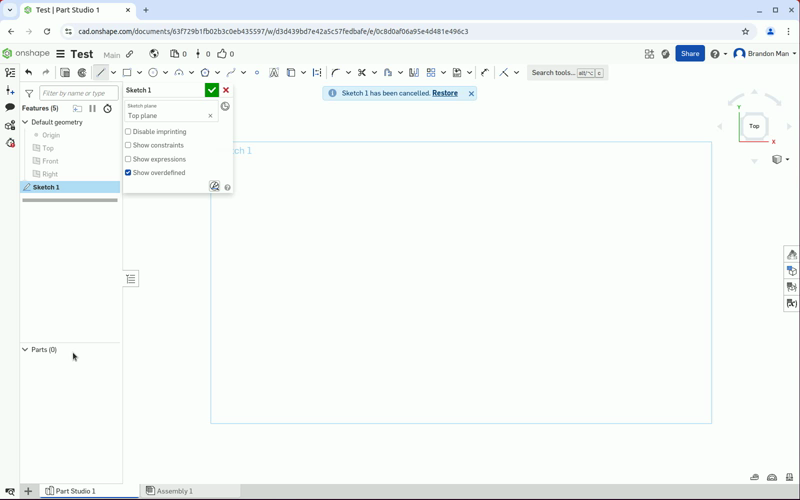
mouse_move(348, 395)
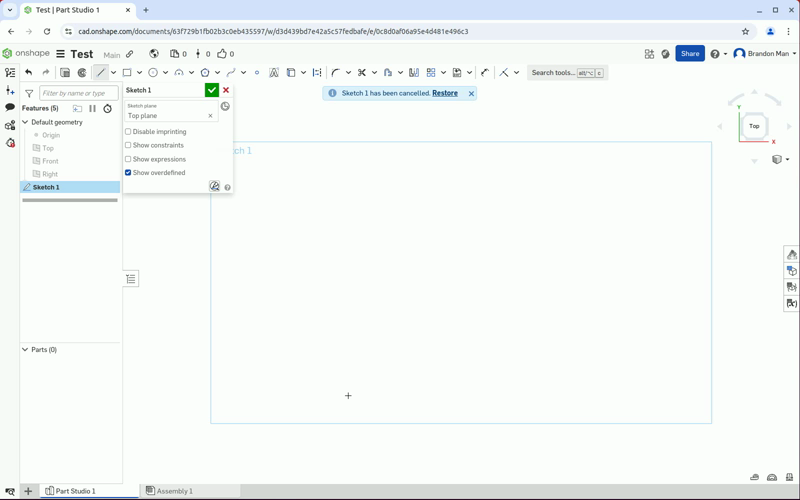
click(348, 395)
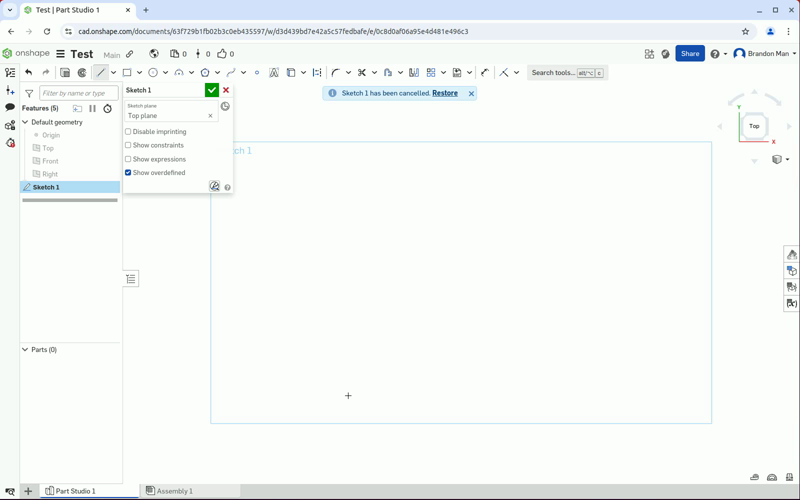
key_up(shift)
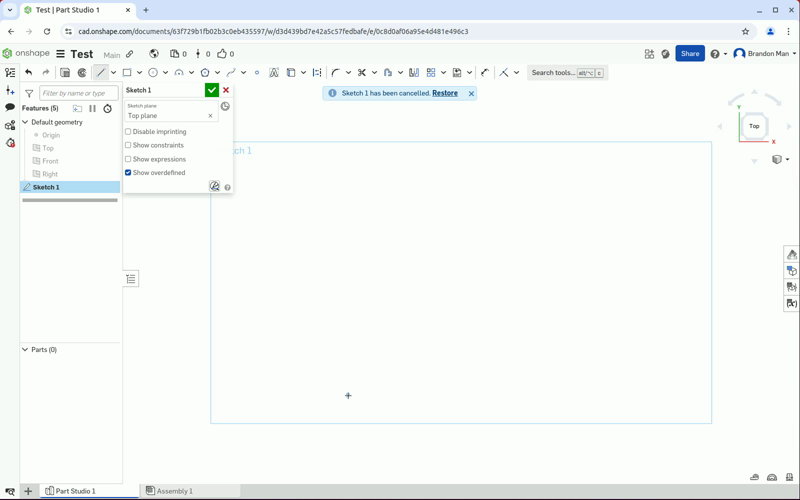
key_down(shift)
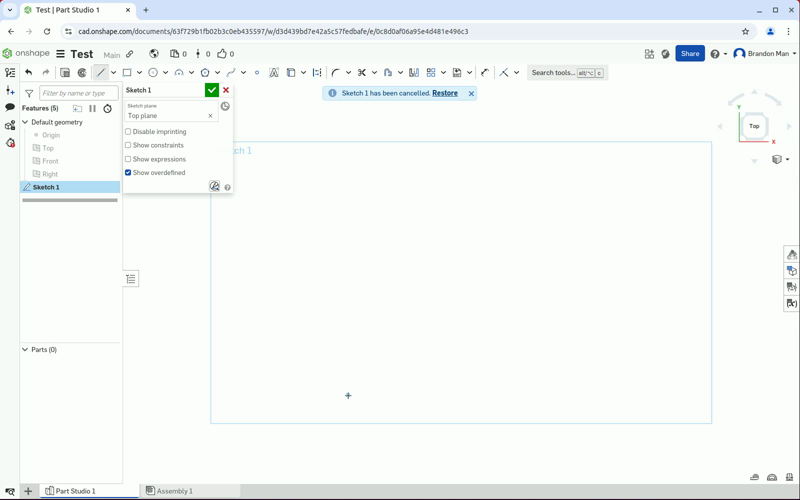
mouse_move(529, 395)
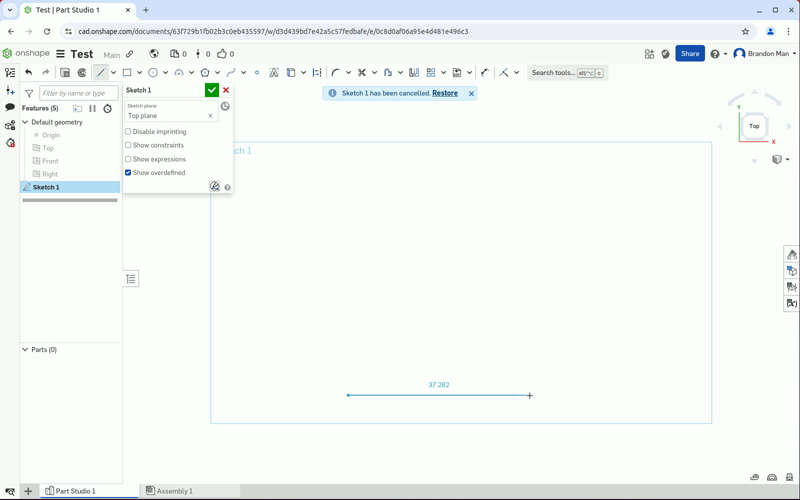
click(529, 395)
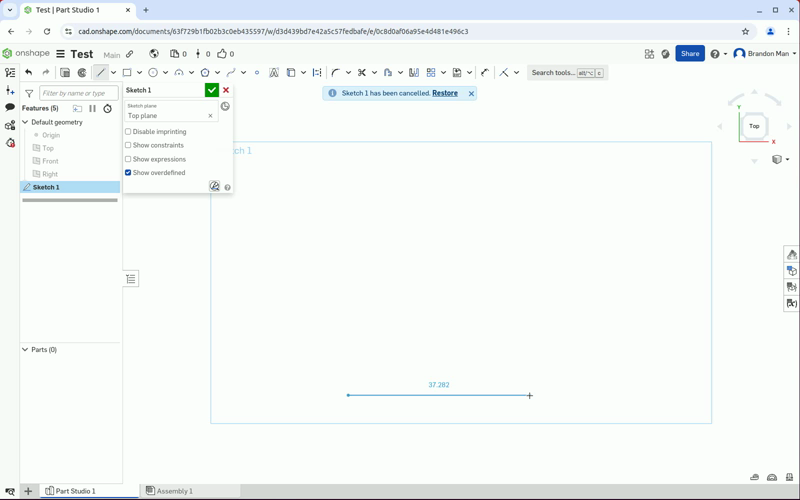
key_up(shift)
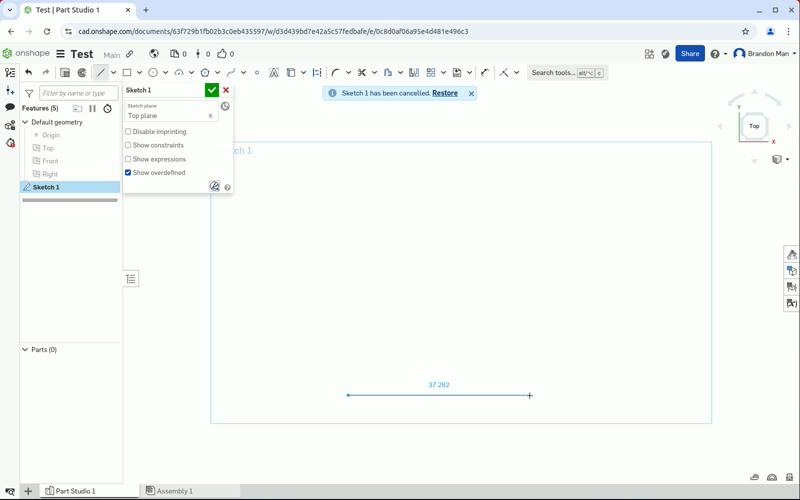
key(esc)
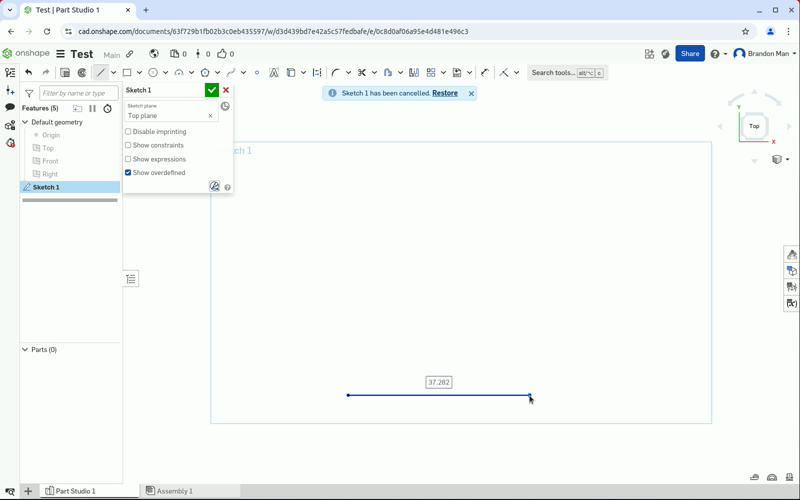
key(a)
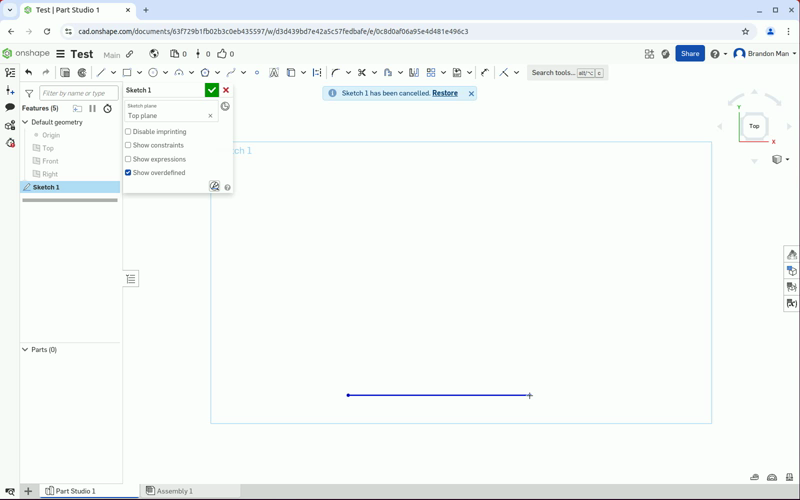
mouse_move(529, 395)
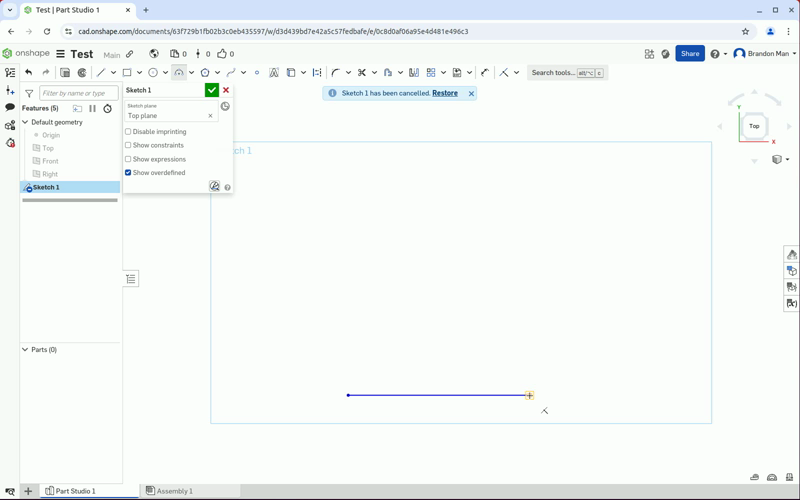
click(529, 395)
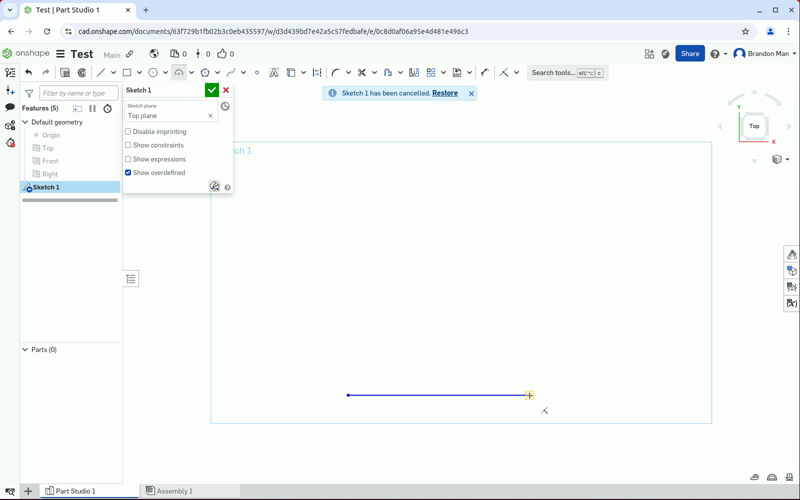
key_down(shift)
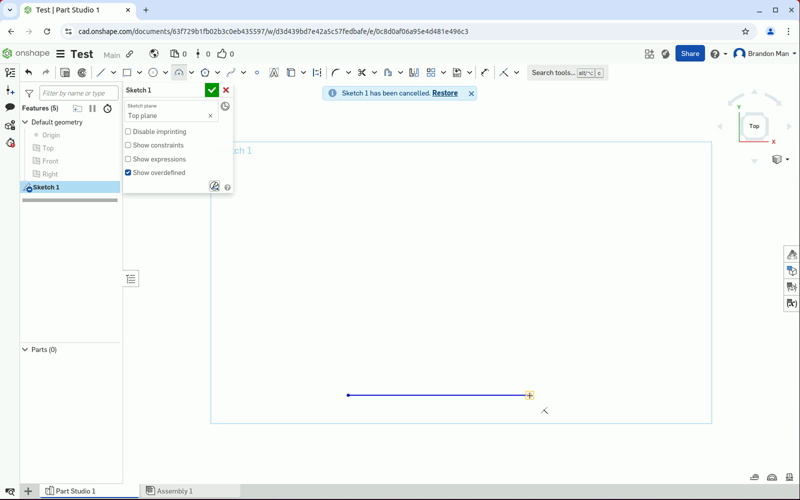
mouse_move(572, 353)
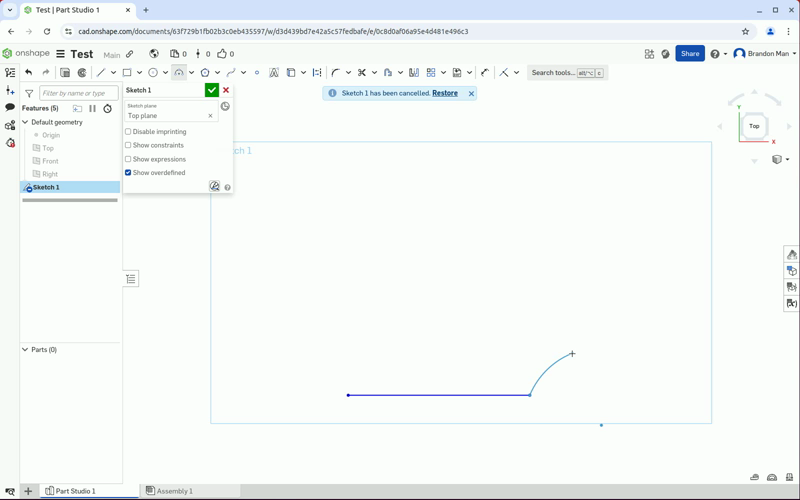
click(572, 353)
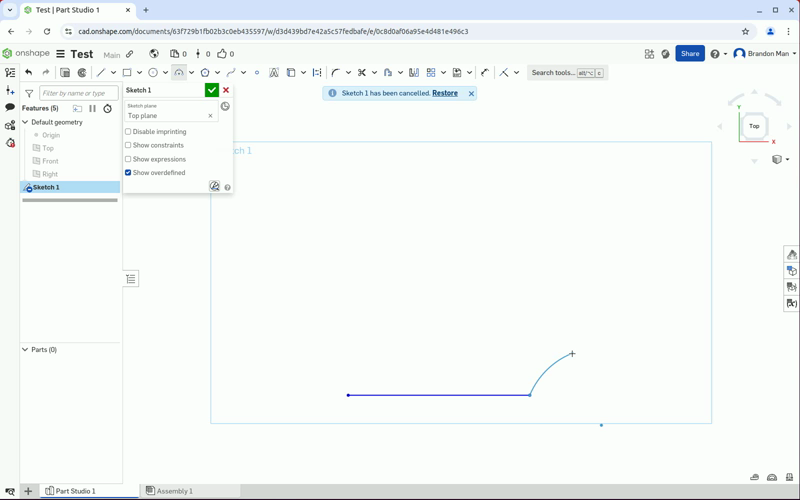
mouse_move(542, 365)
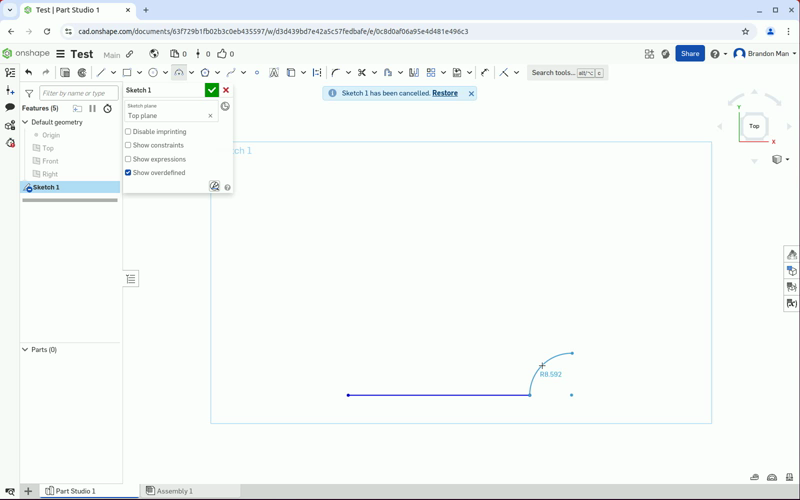
click(542, 365)
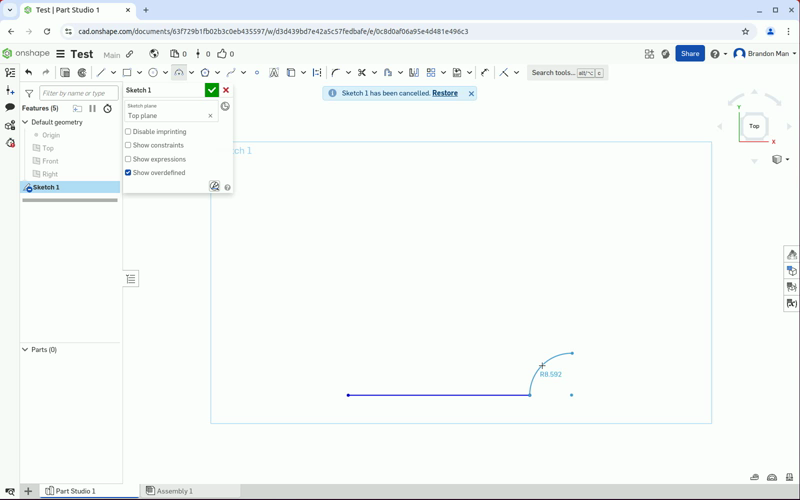
key_up(shift)
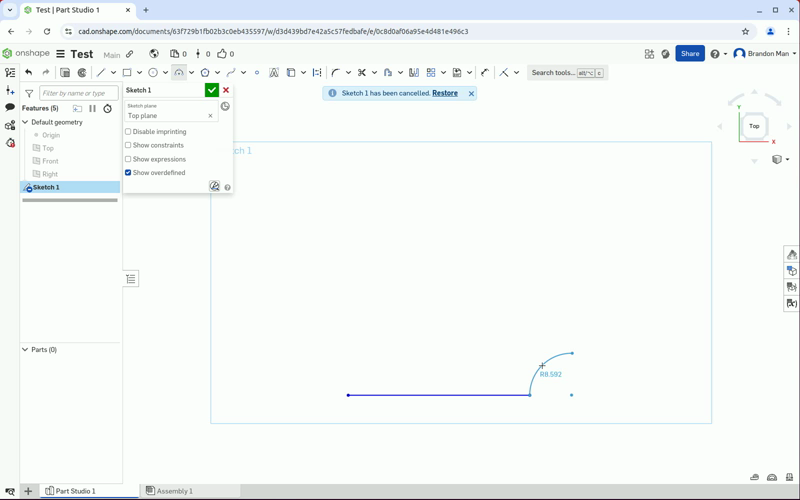
key(esc)
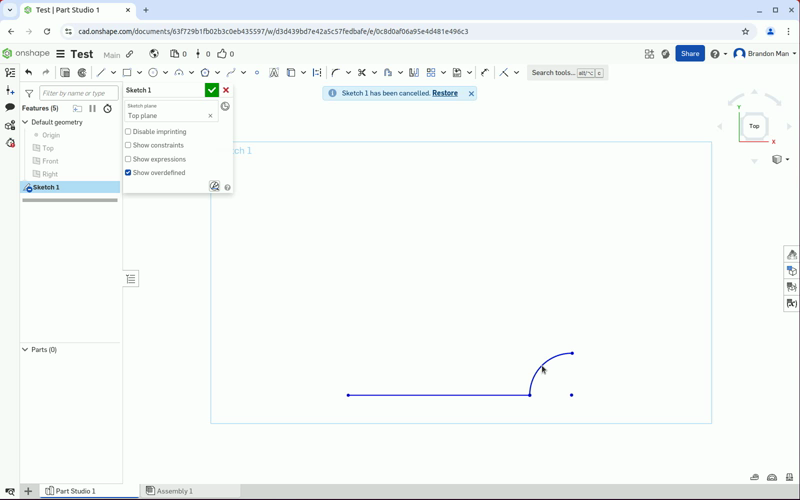
key(l)
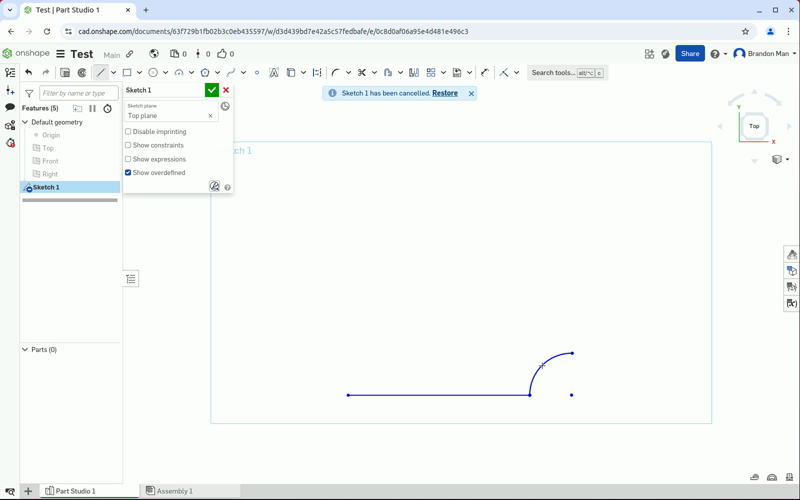
mouse_move(572, 353)
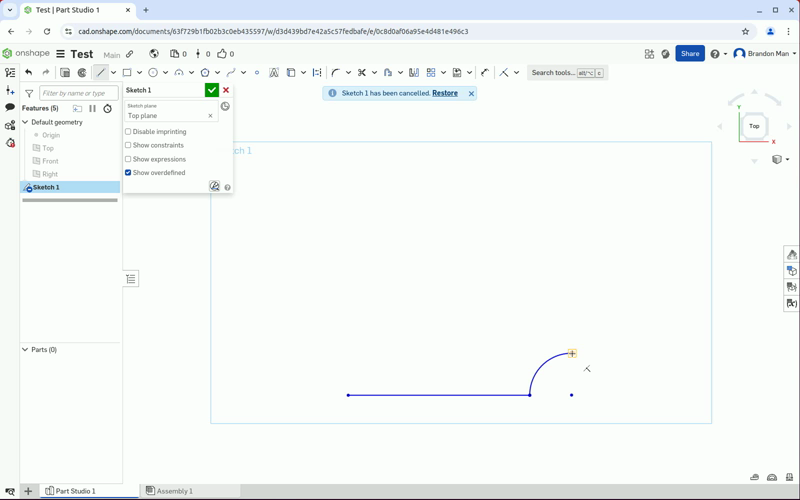
click(572, 353)
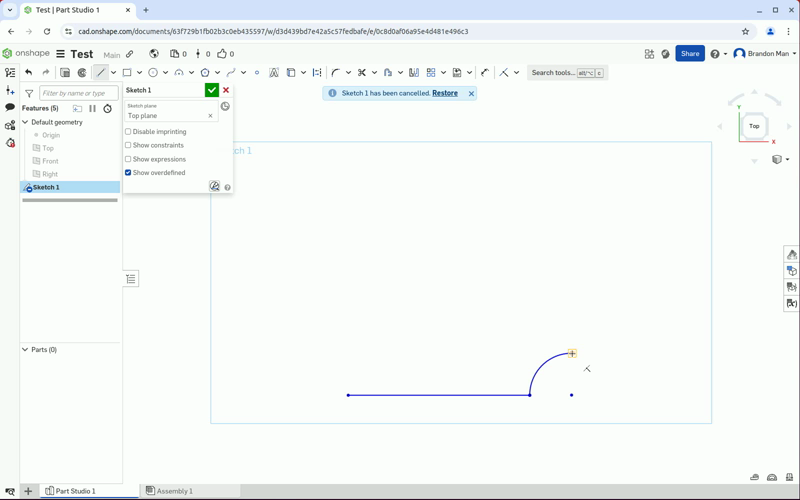
key_down(shift)
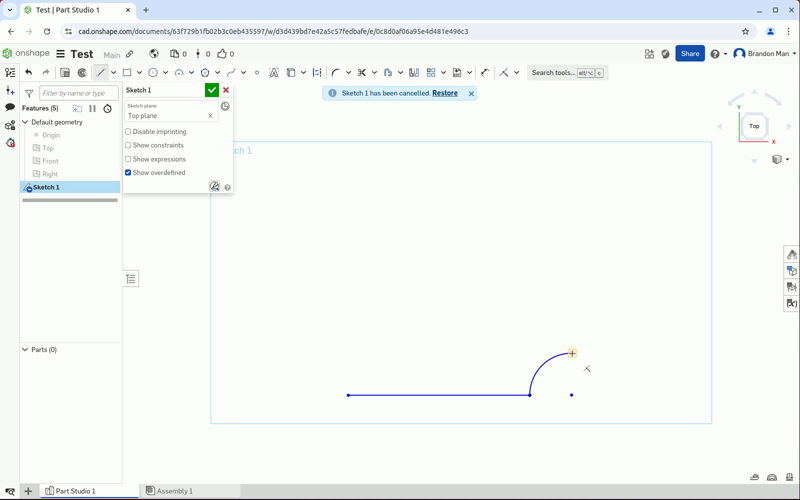
mouse_move(572, 171)
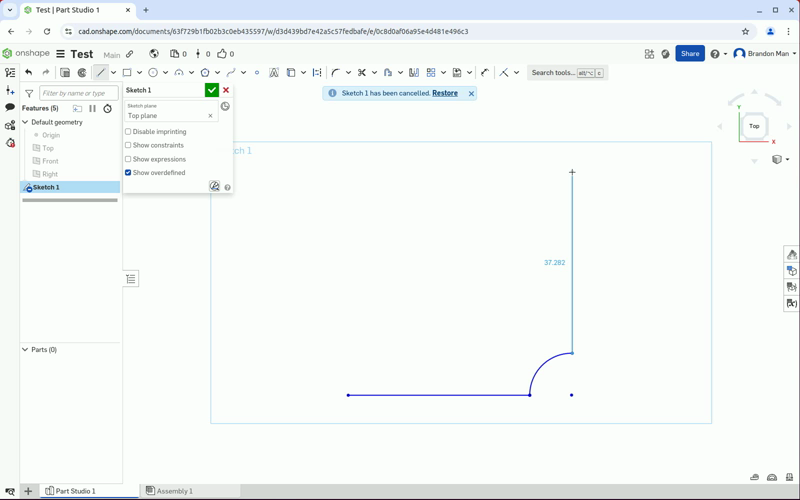
click(572, 171)
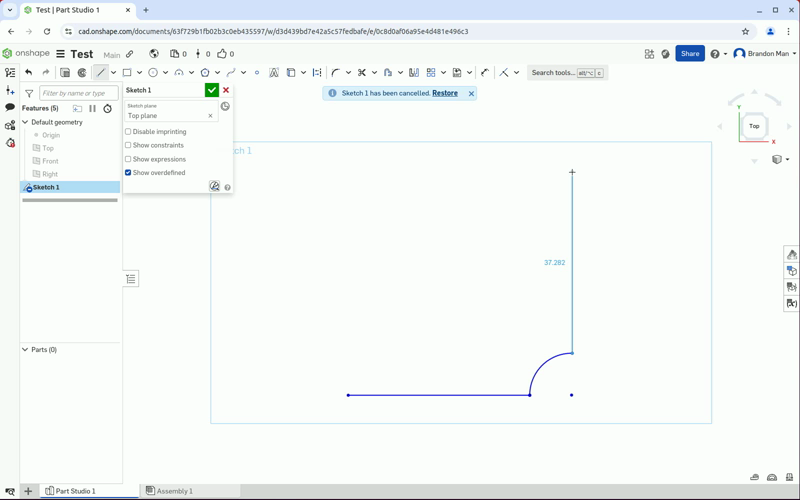
key_up(shift)
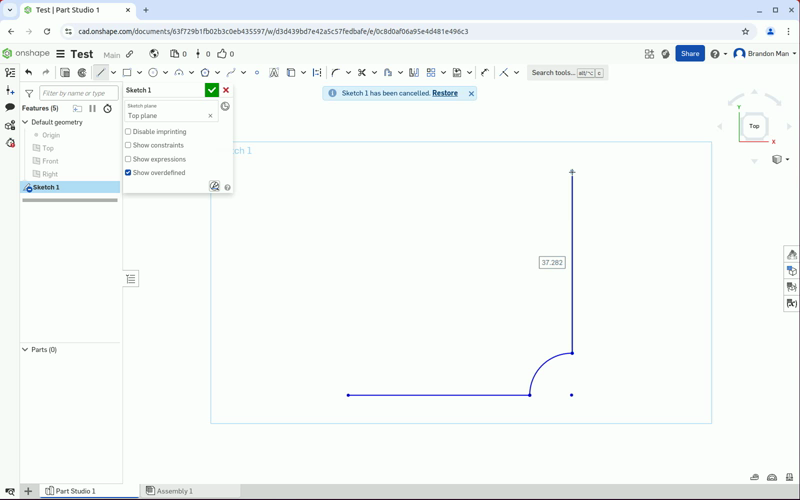
key_down(shift)
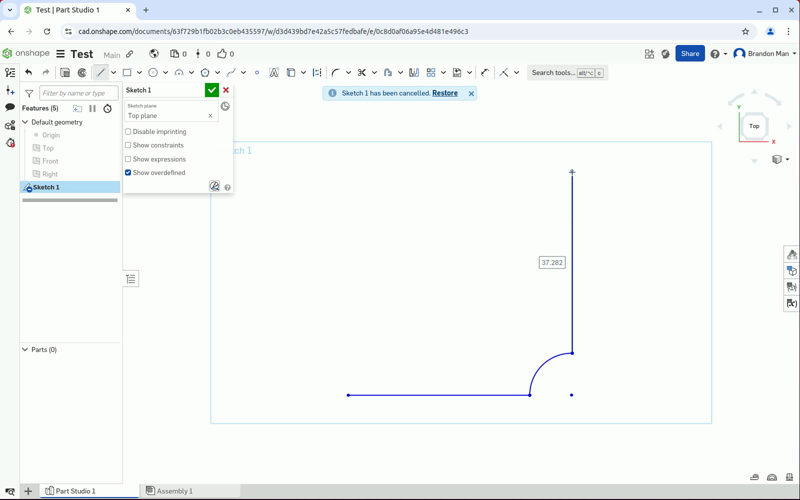
mouse_move(390, 171)
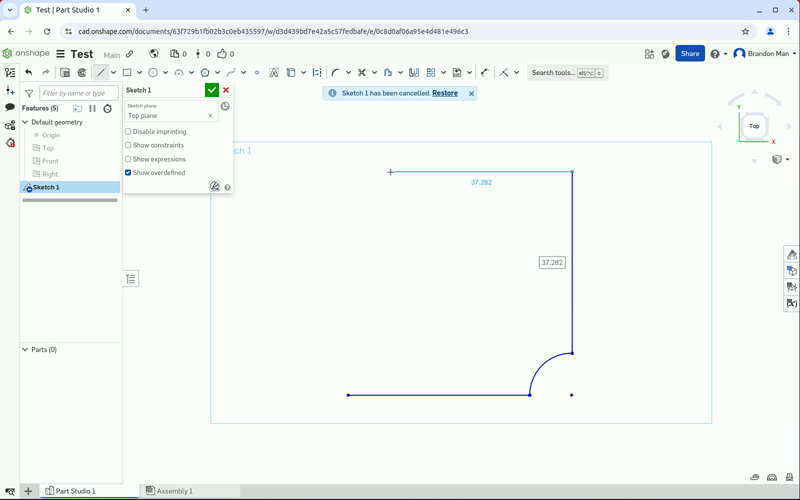
click(390, 171)
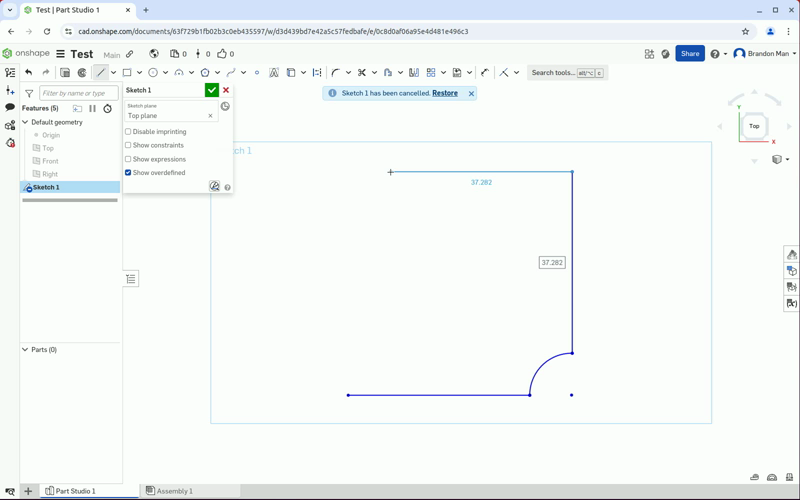
key_up(shift)
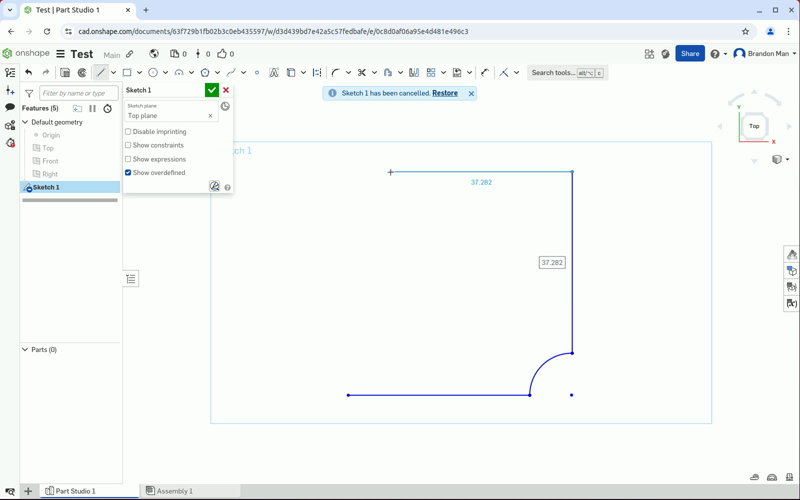
key(esc)
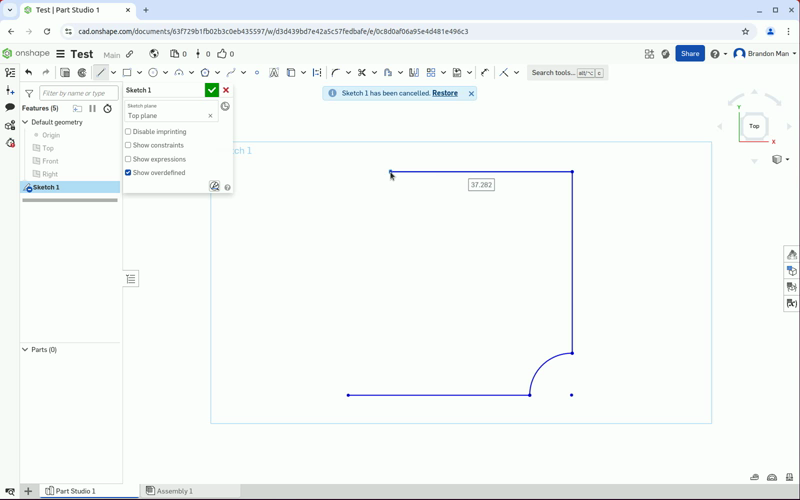
key(a)
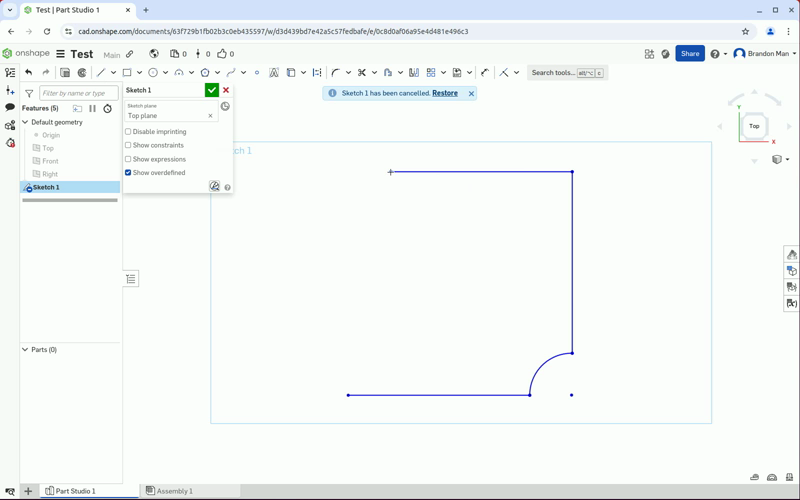
mouse_move(390, 171)
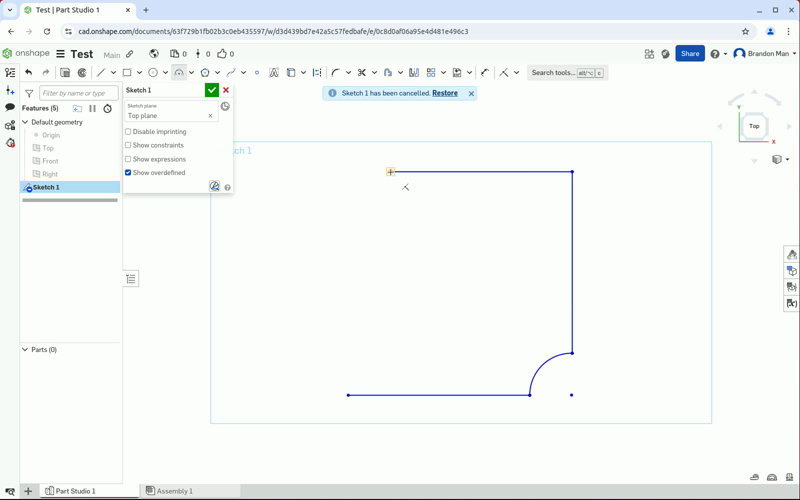
click(390, 171)
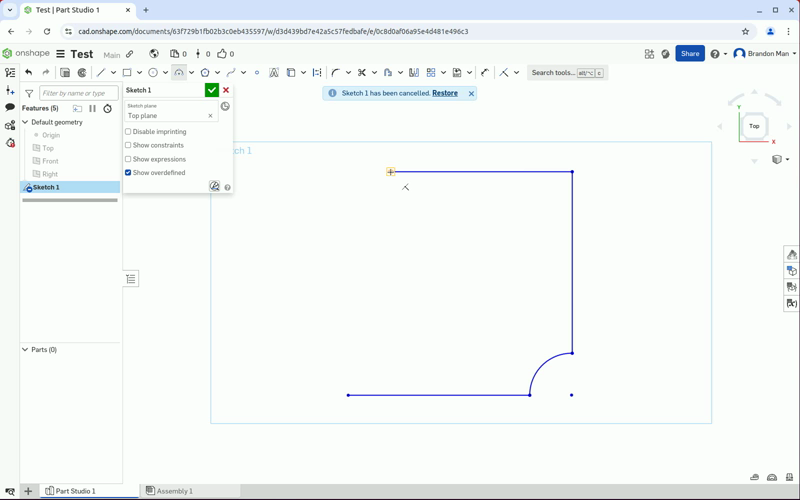
key_down(shift)
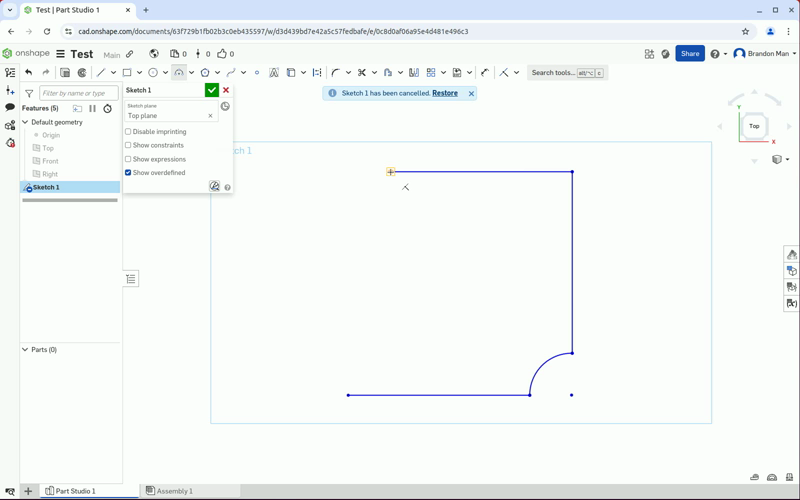
mouse_move(348, 213)
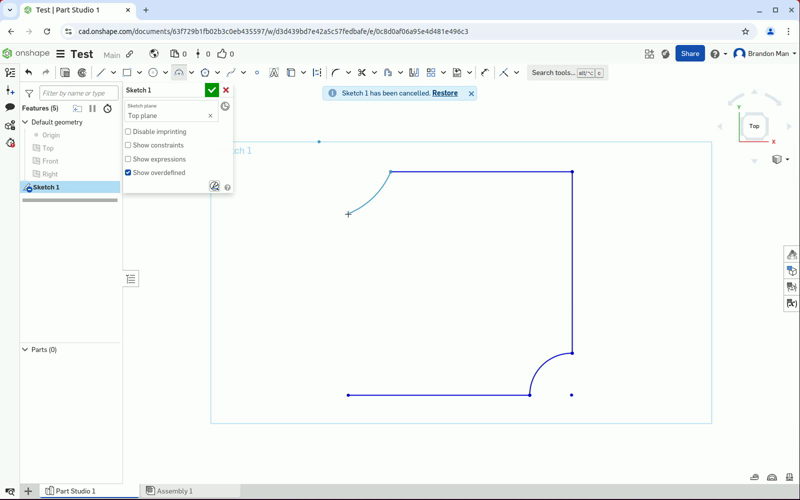
click(348, 213)
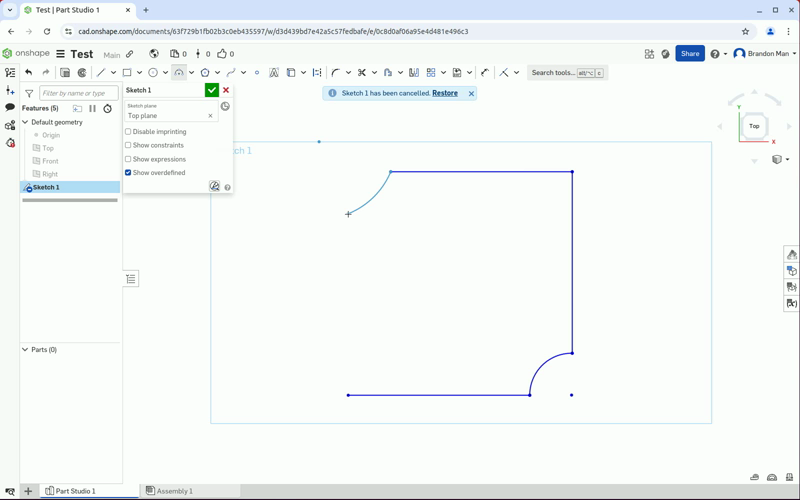
mouse_move(378, 201)
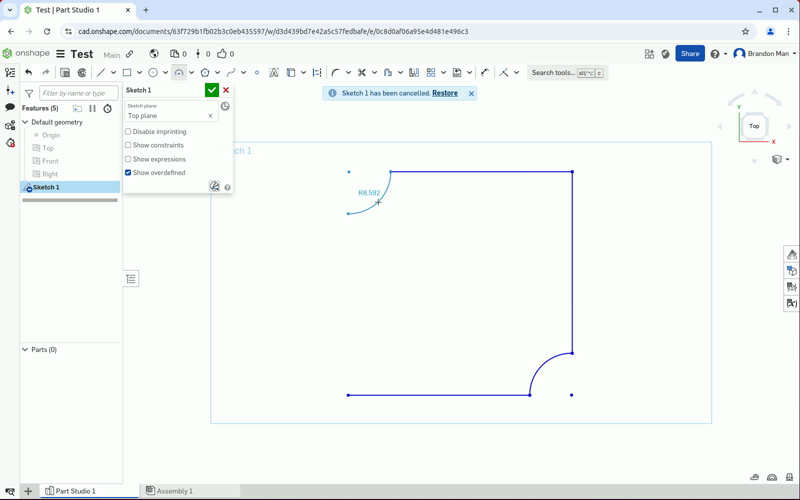
click(378, 201)
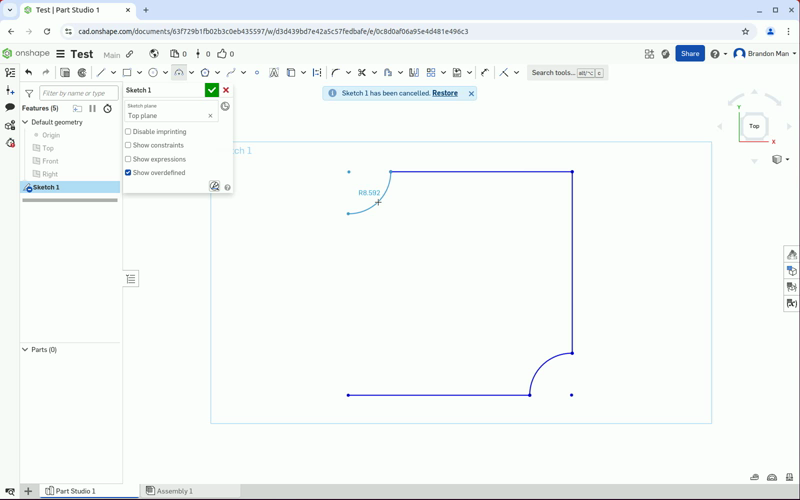
key_up(shift)
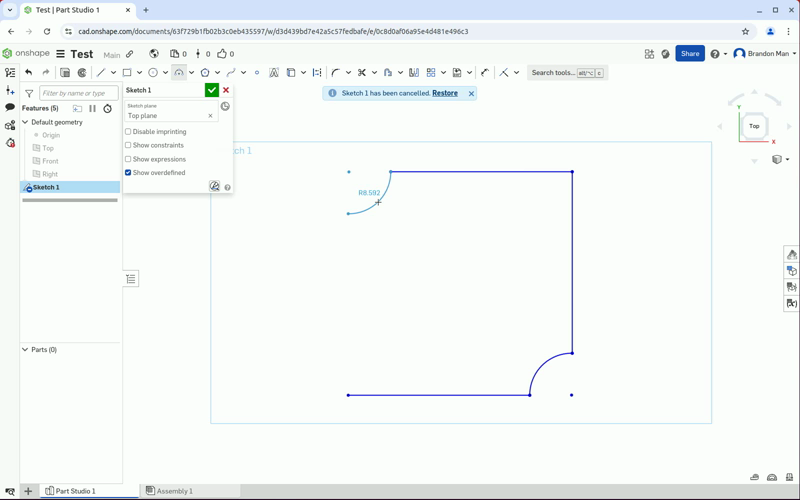
key(esc)
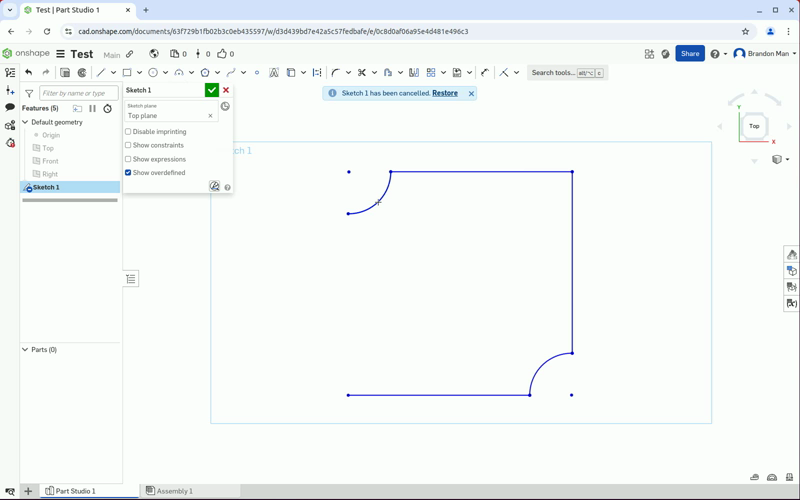
key(l)
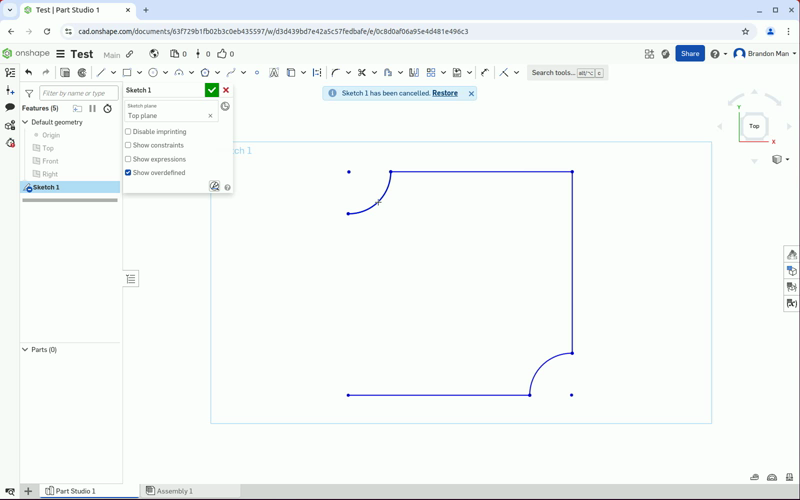
mouse_move(348, 213)
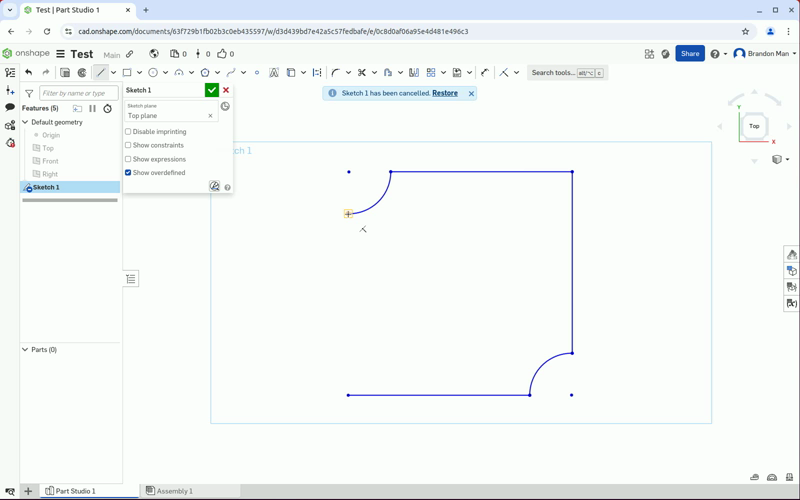
click(348, 213)
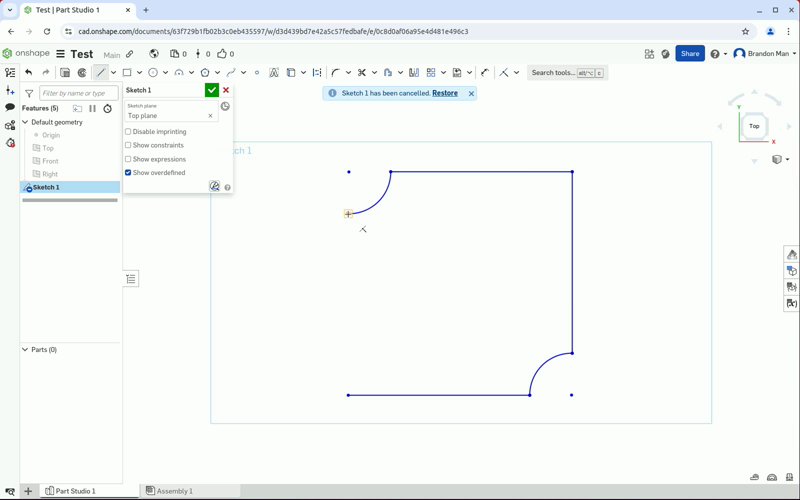
key_down(shift)
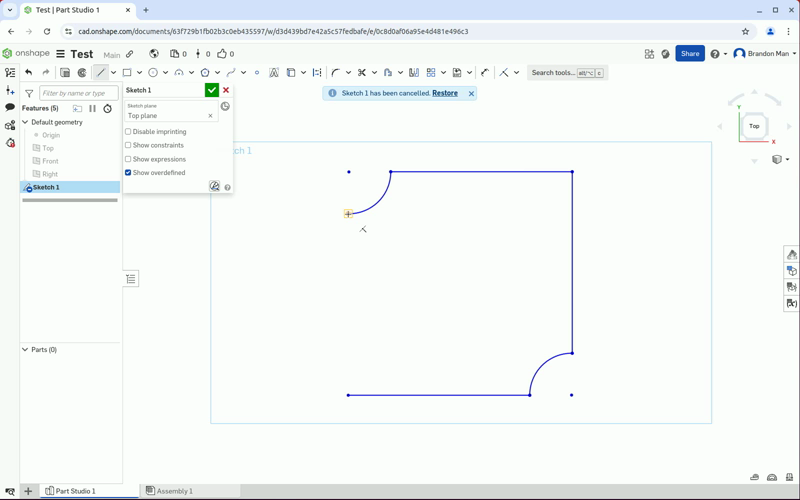
mouse_move(348, 395)
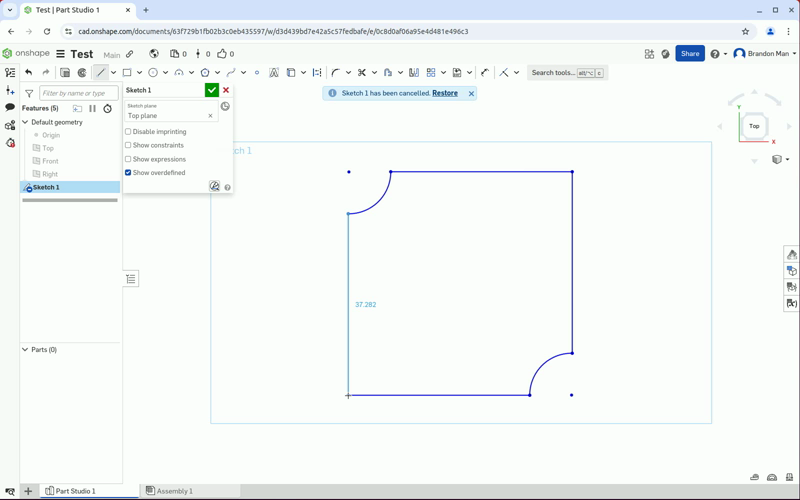
key_up(shift)
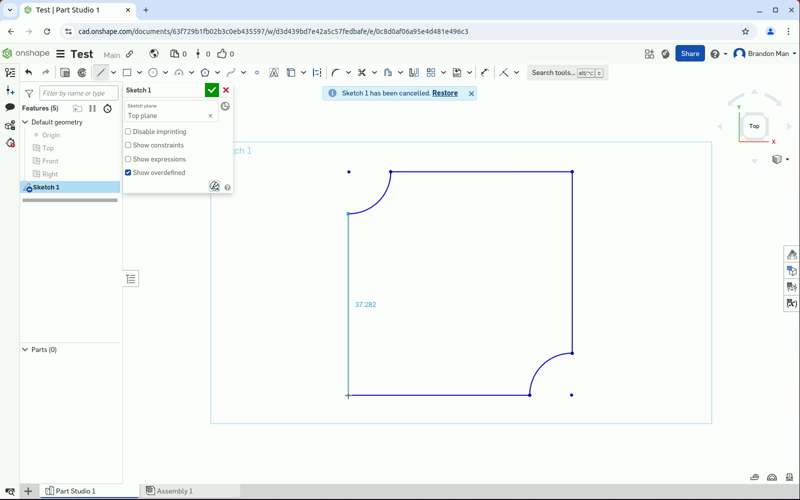
click(348, 395)
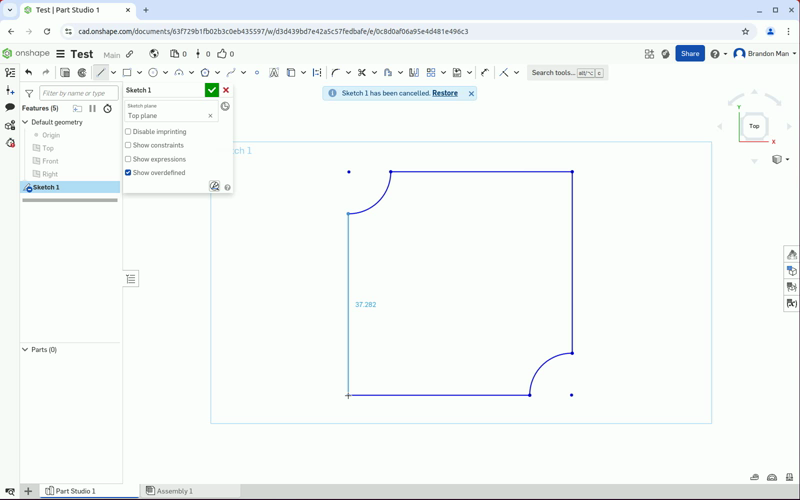
key(esc)
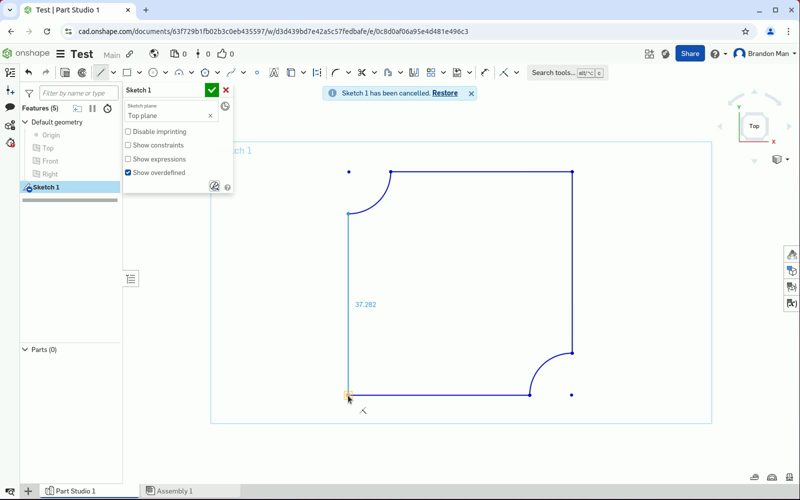
key(c)
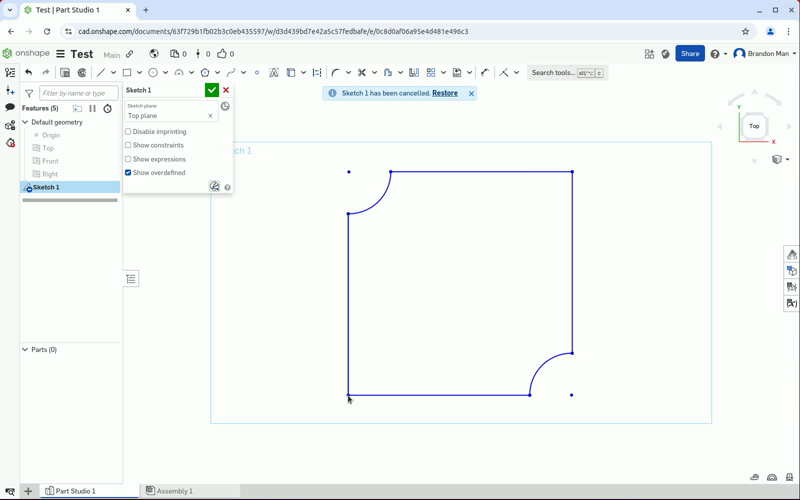
key_down(shift)
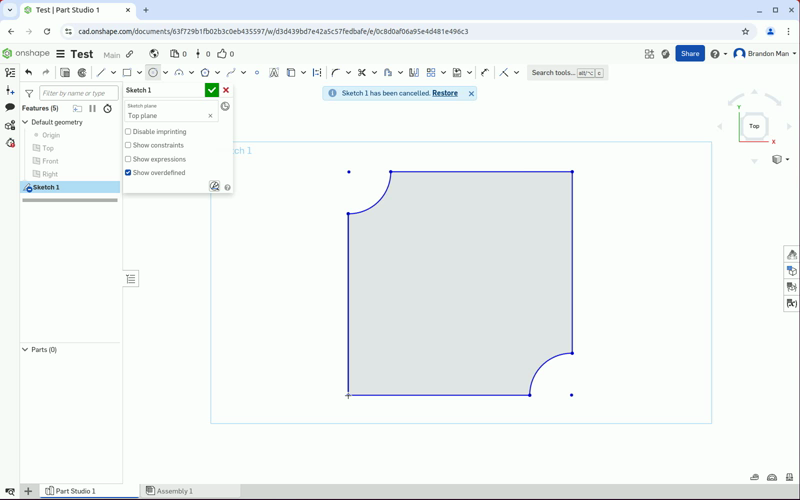
mouse_move(461, 282)
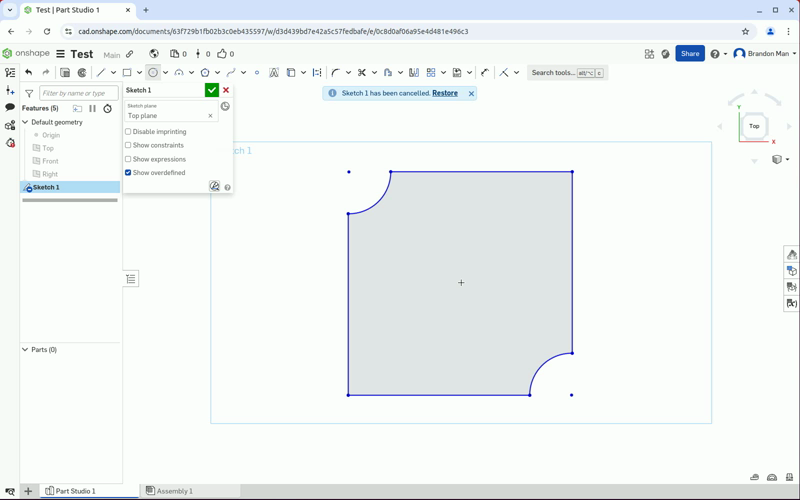
click(461, 282)
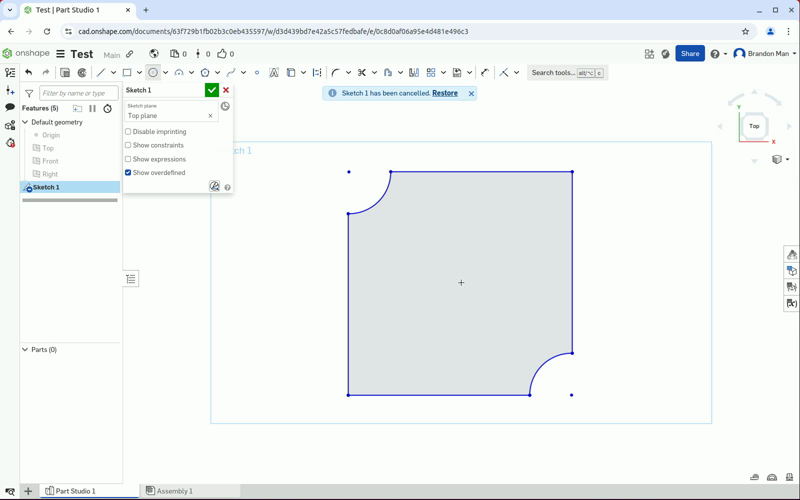
key_up(shift)
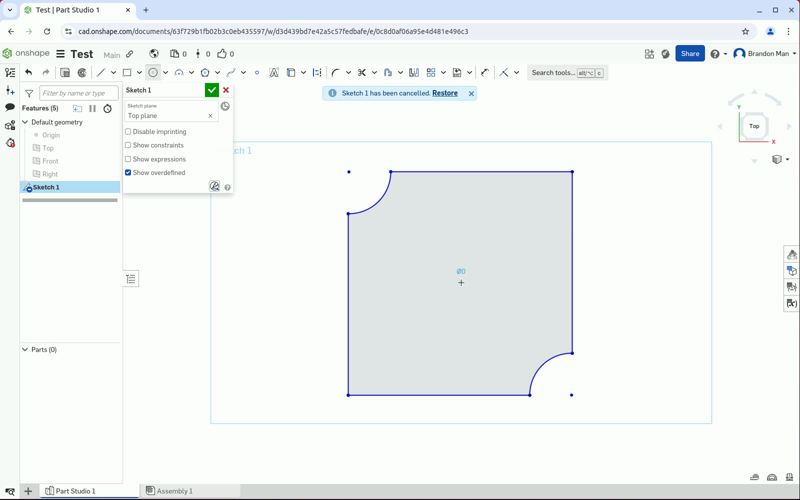
mouse_move(510, 282)
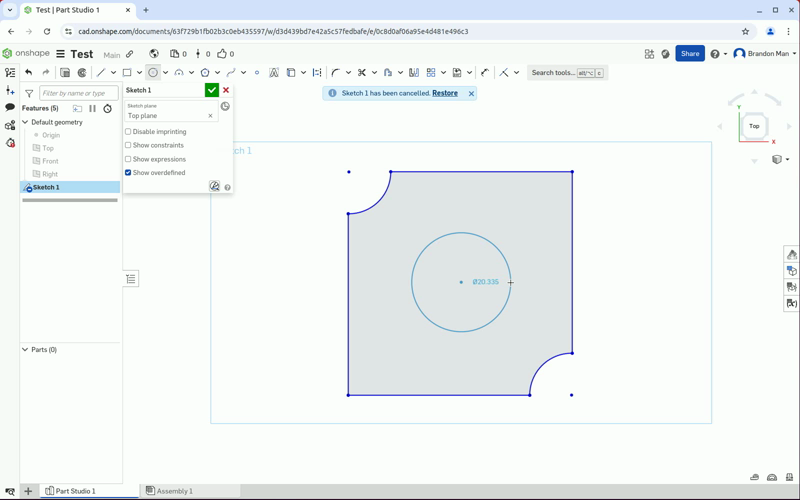
click(510, 282)
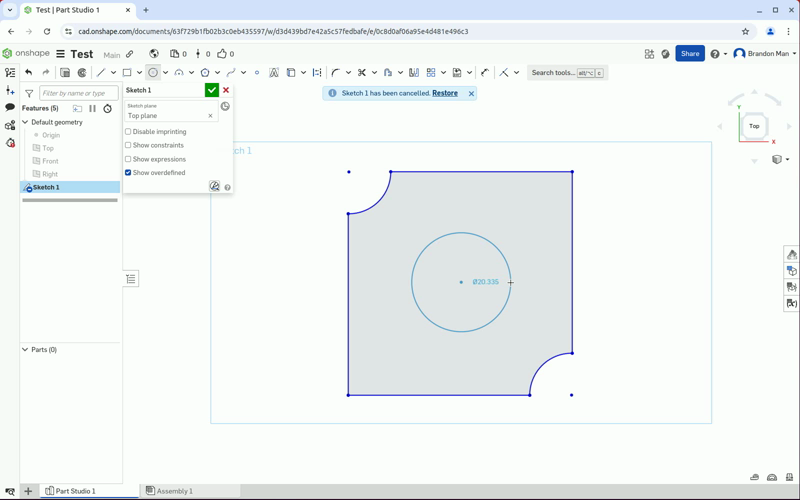
key(esc)
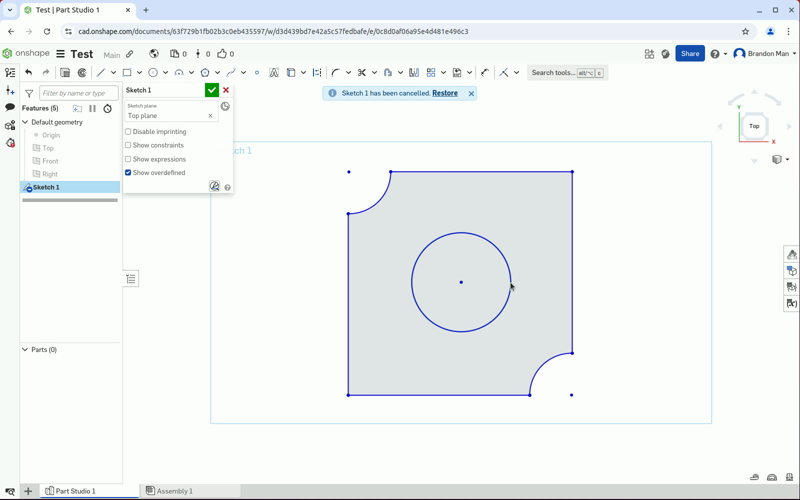
mouse_move(533, 306)
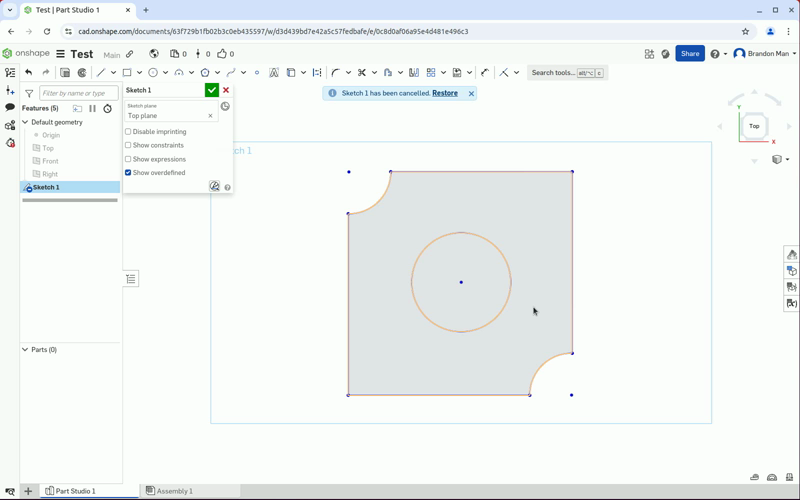
click(533, 306)
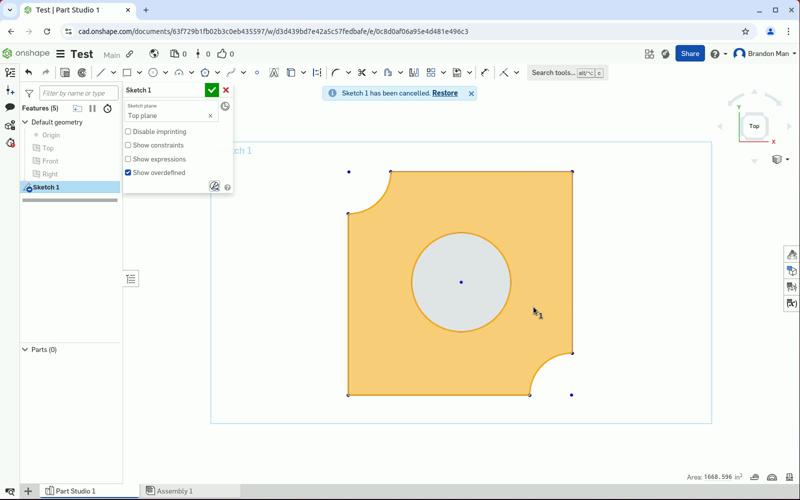
mouse_move(73, 352)
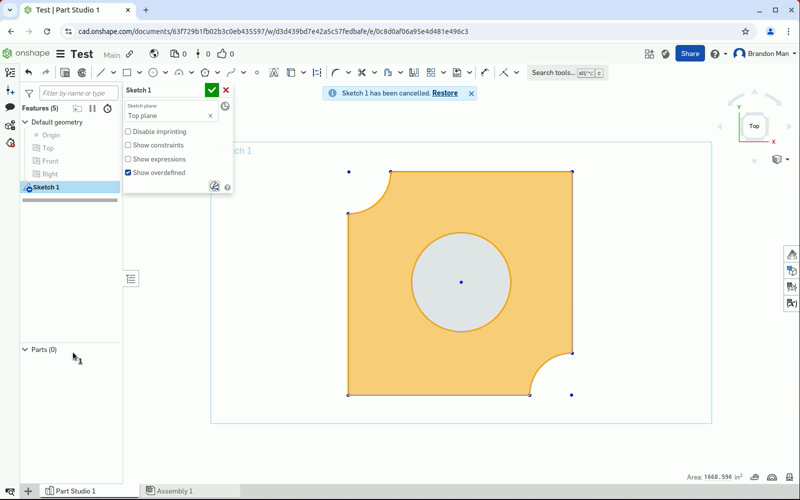
key(shift+y)
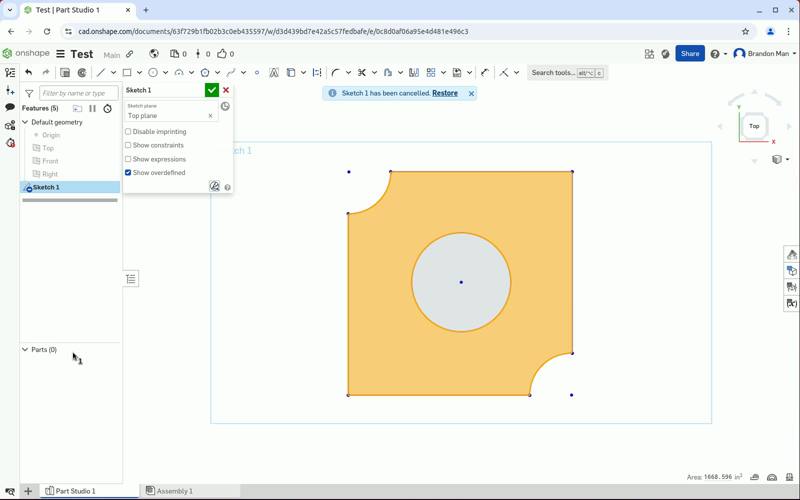
key(shift+e)
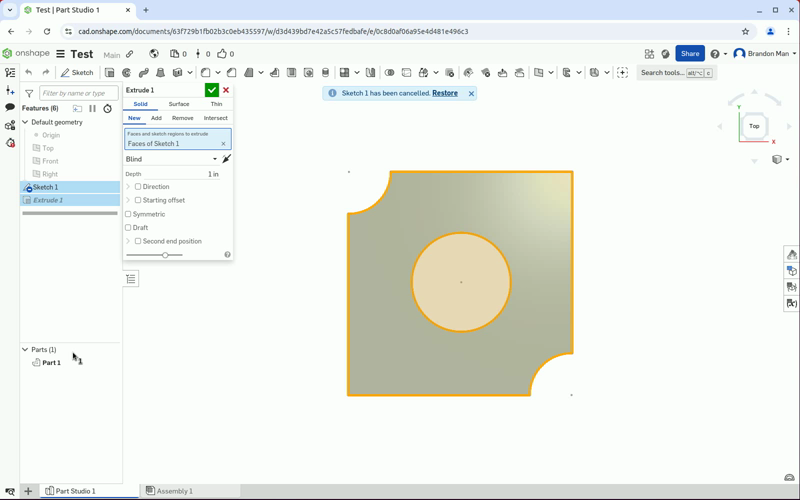
mouse_move(143, 106)
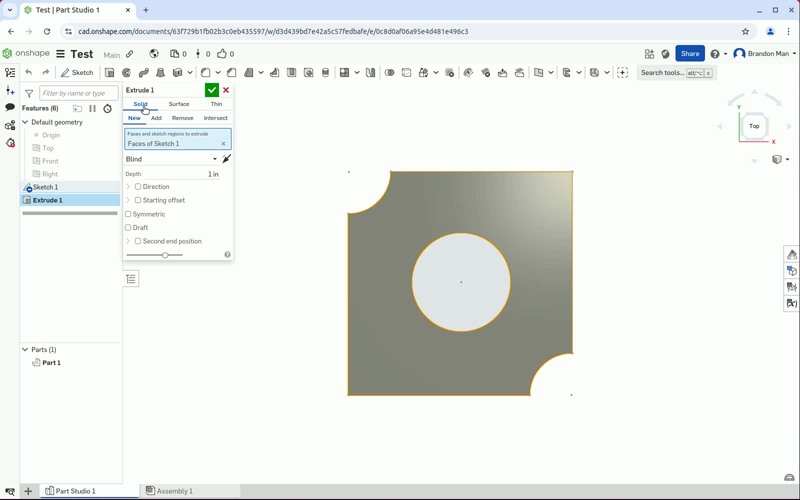
click(143, 106)
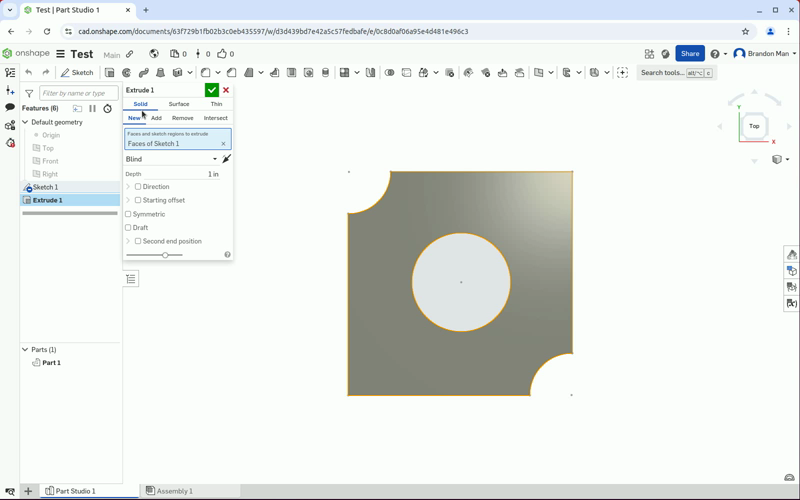
mouse_move(137, 120)
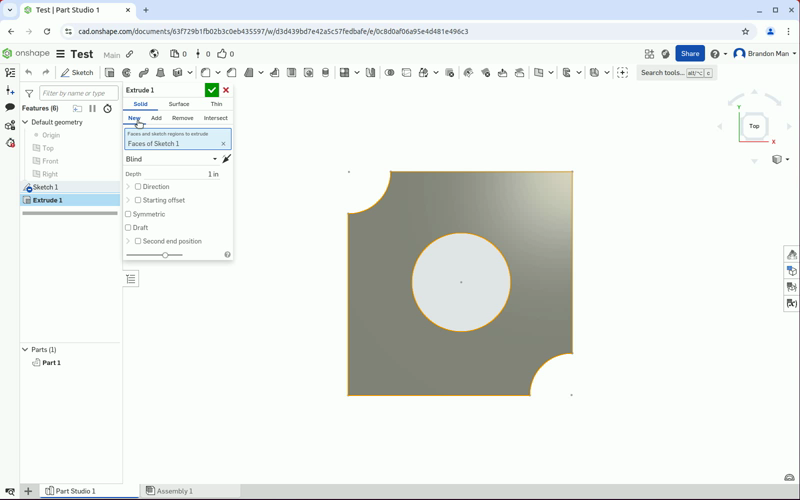
click(137, 120)
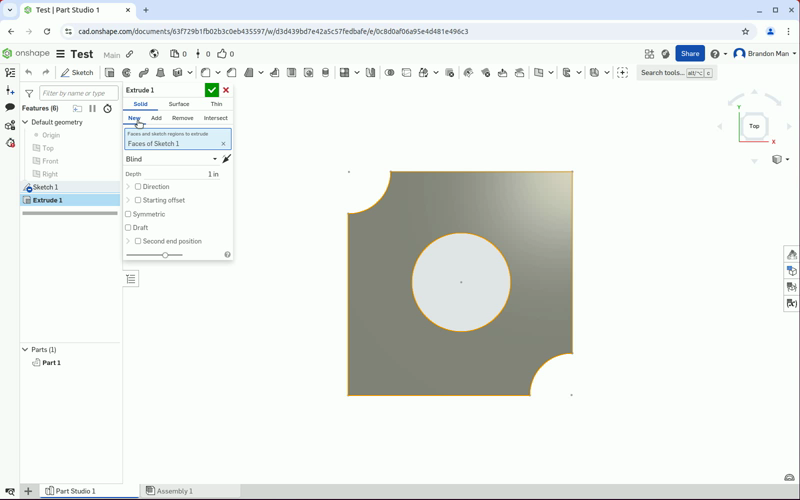
key(tab, 4)
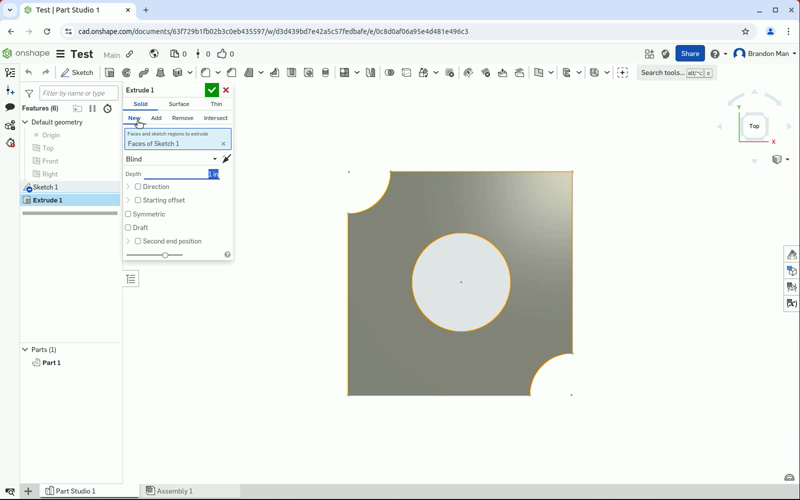
text(3.37)
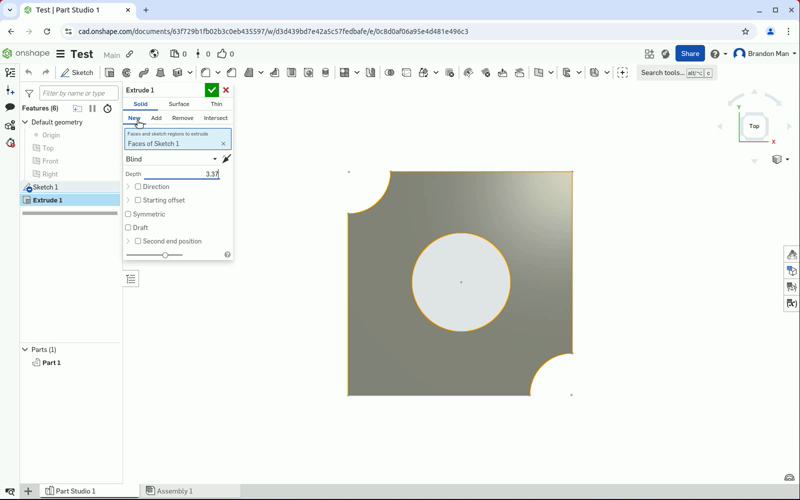
key(enter)
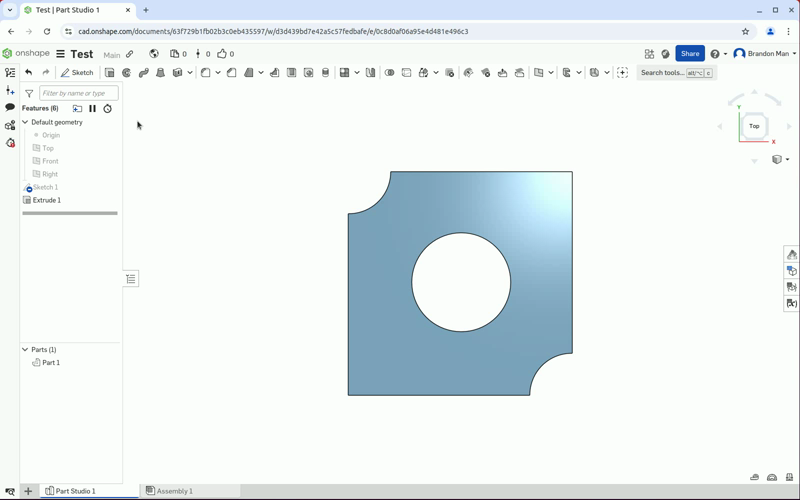
key(shift+h)
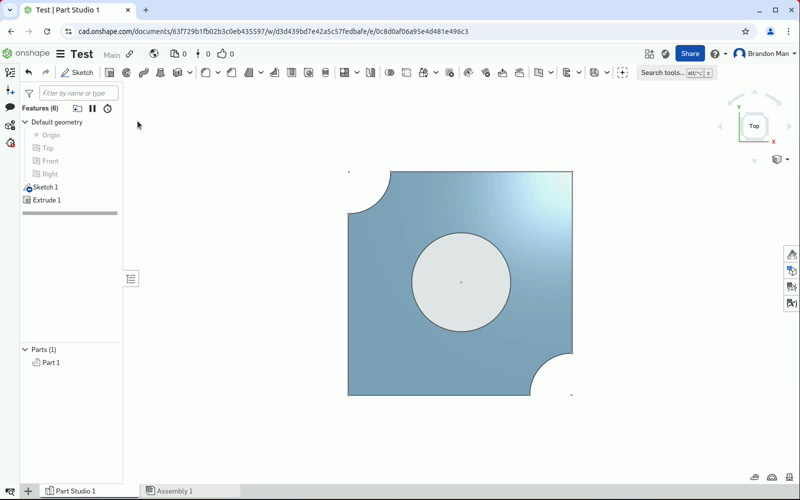
key(shift+h)
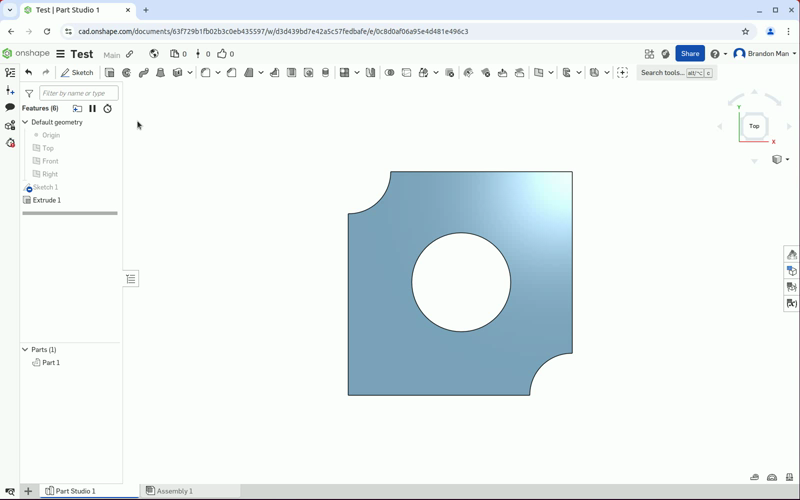
mouse_move(73, 189)
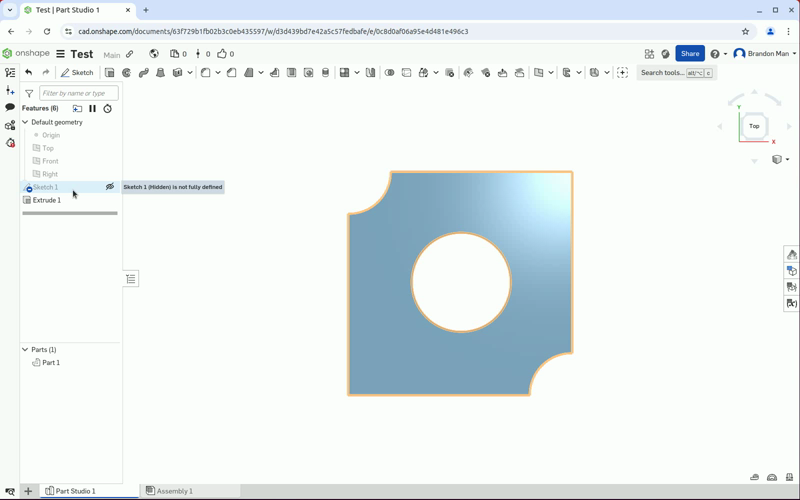
click(73, 189)
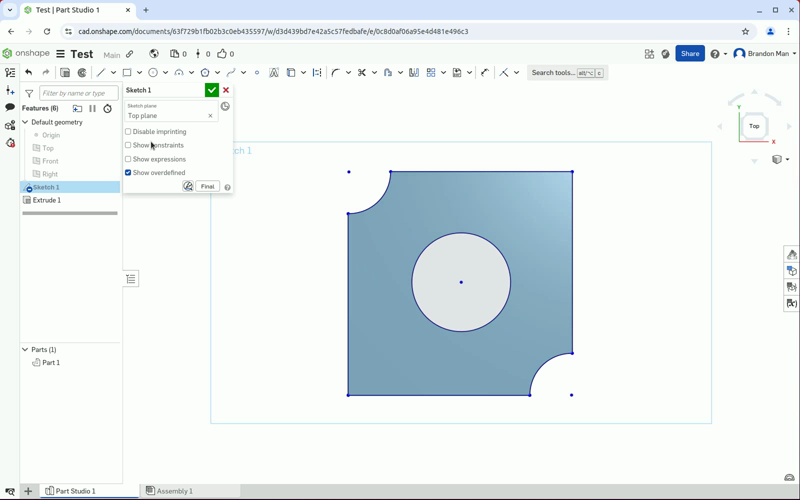
mouse_move(229, 92)
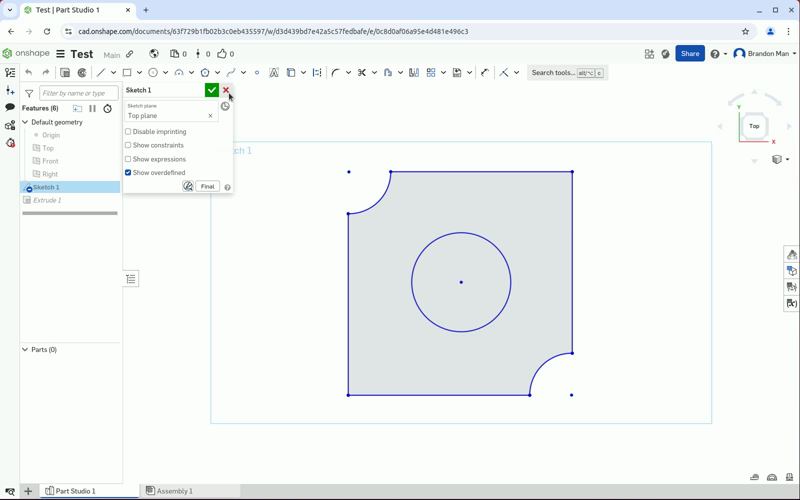
click(229, 92)
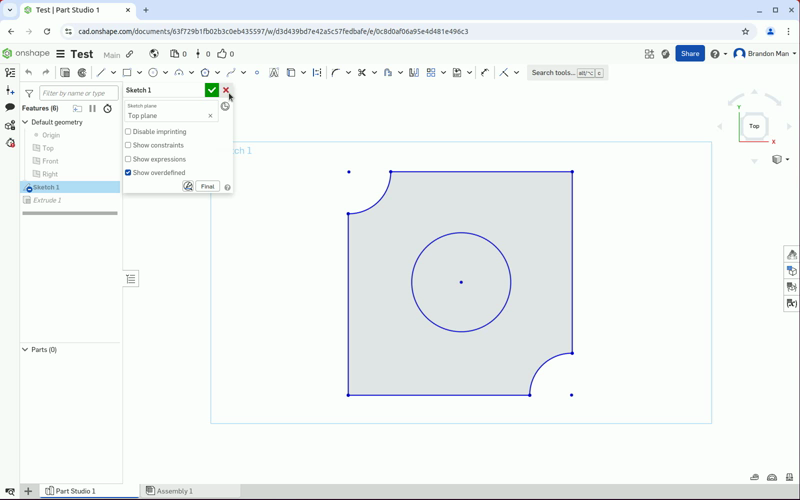
key(shift+s)
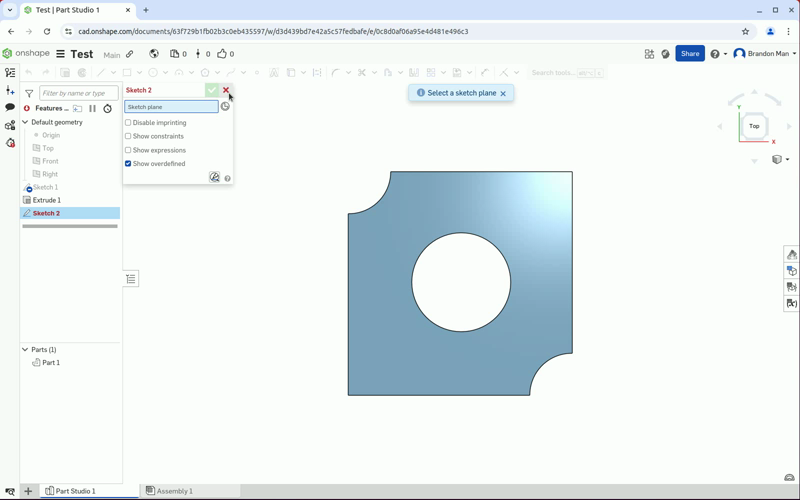
mouse_move(73, 150)
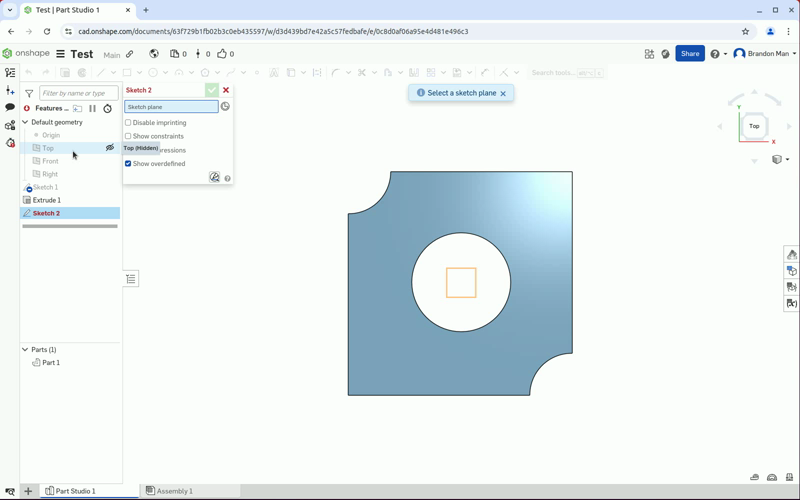
click(73, 150)
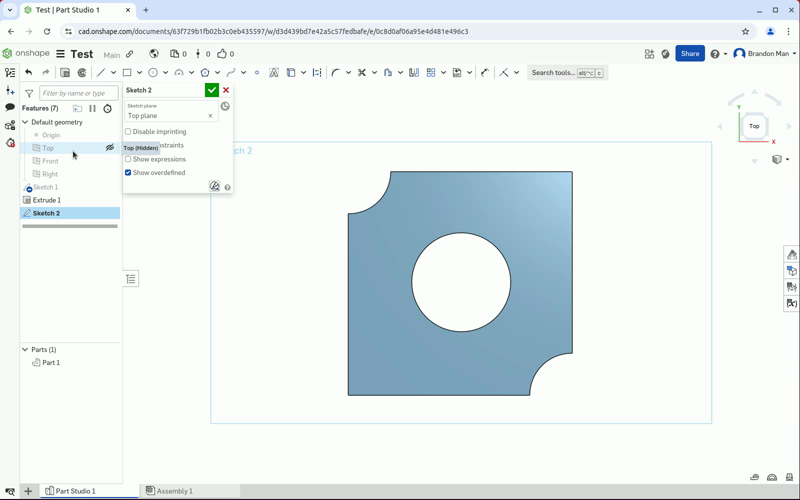
mouse_move(73, 352)
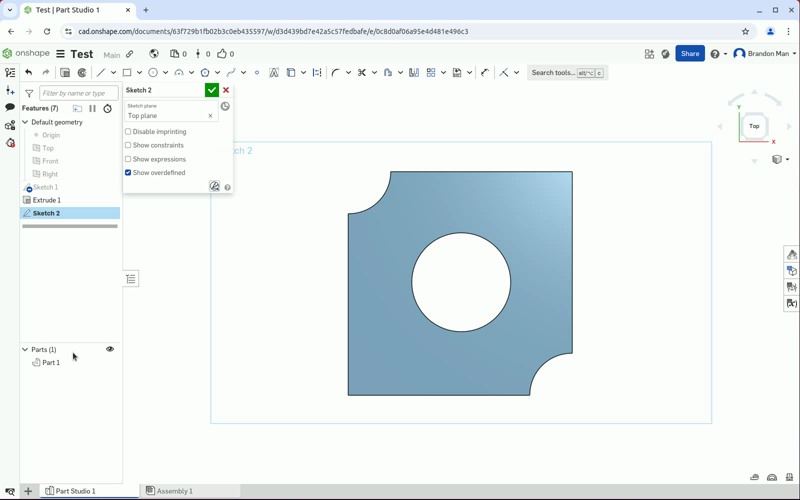
key(y)
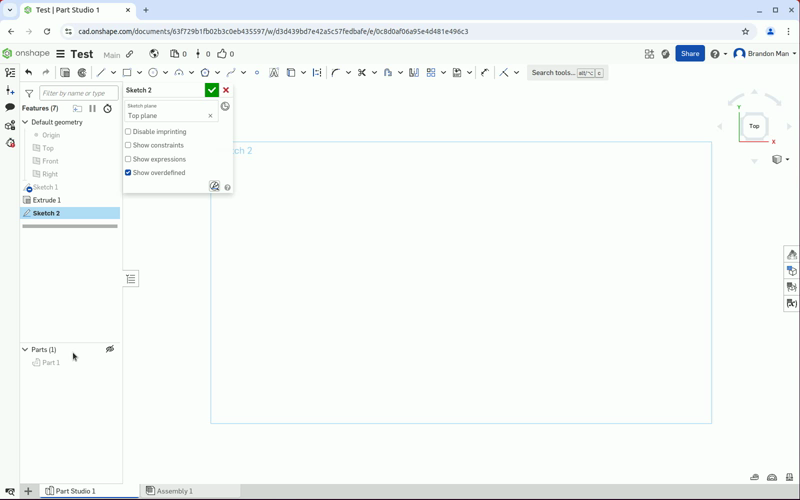
key(c)
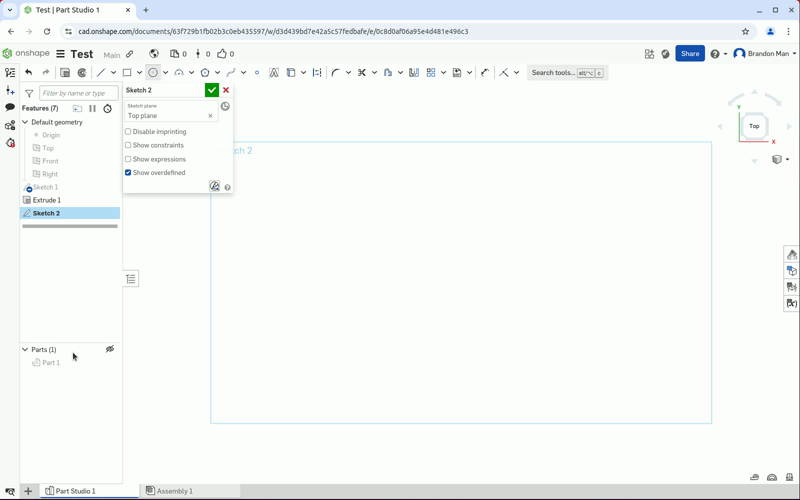
key_down(shift)
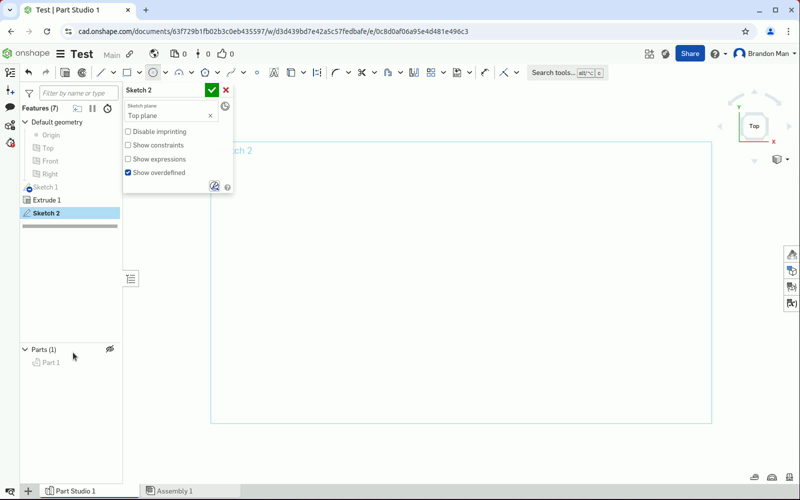
mouse_move(460, 282)
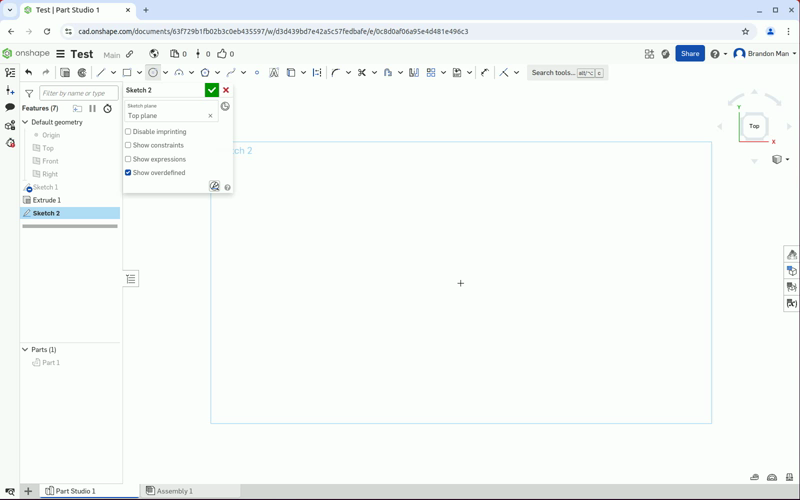
click(460, 282)
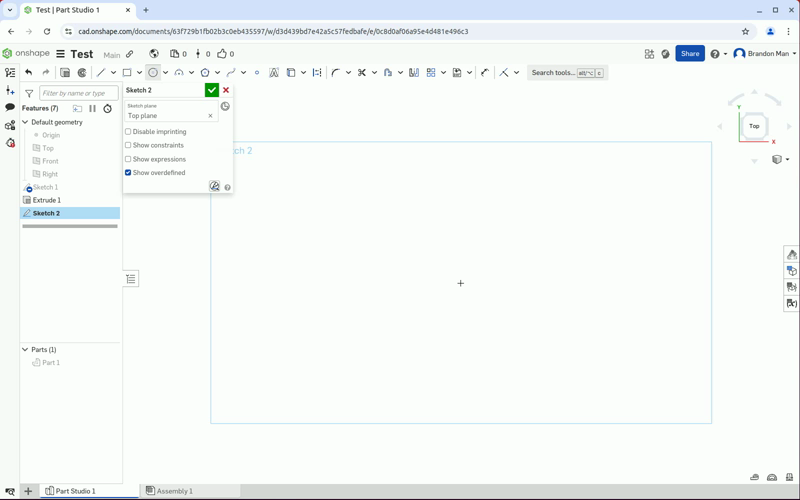
key_up(shift)
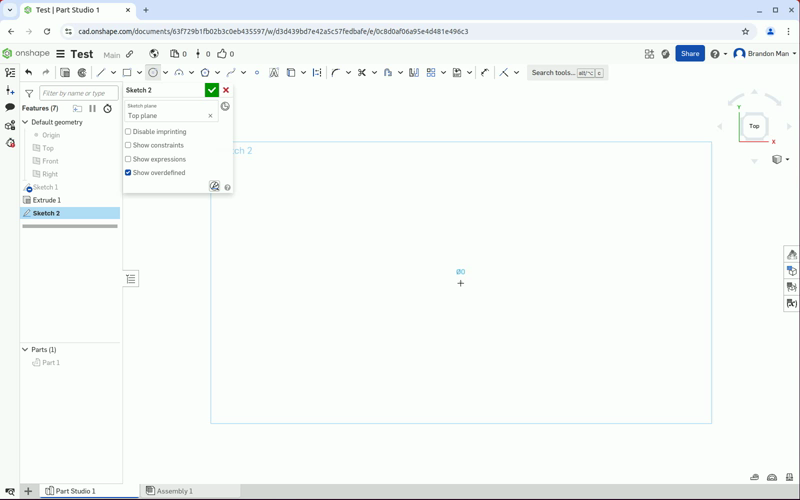
mouse_move(511, 282)
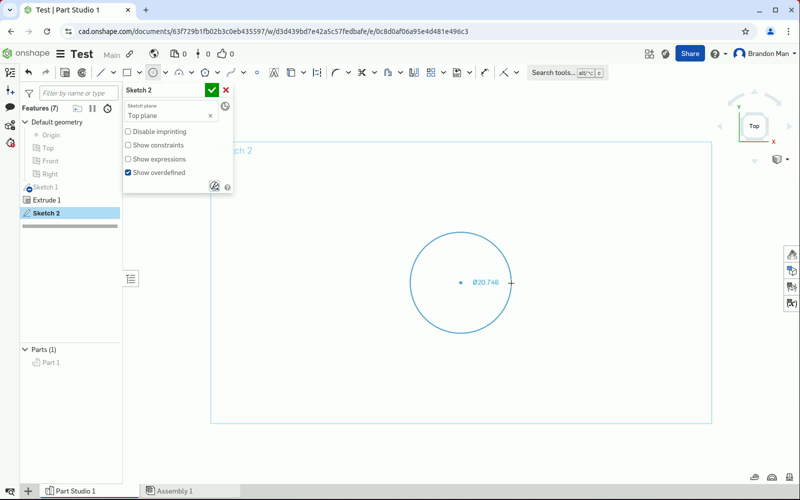
click(511, 282)
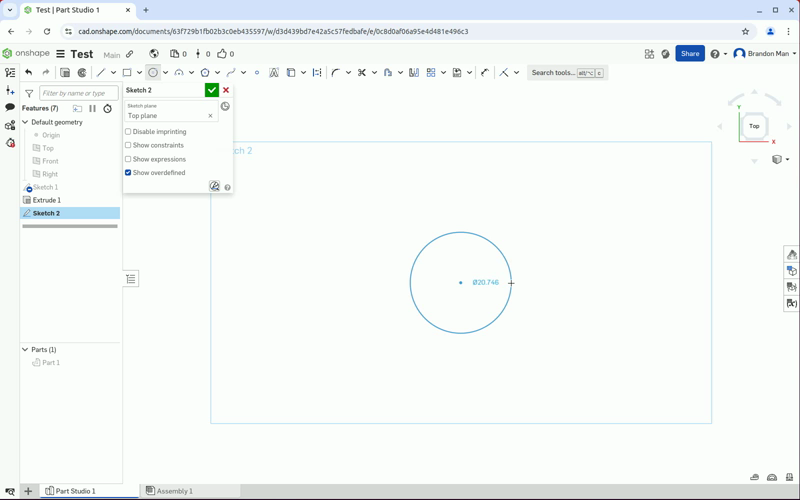
key(esc)
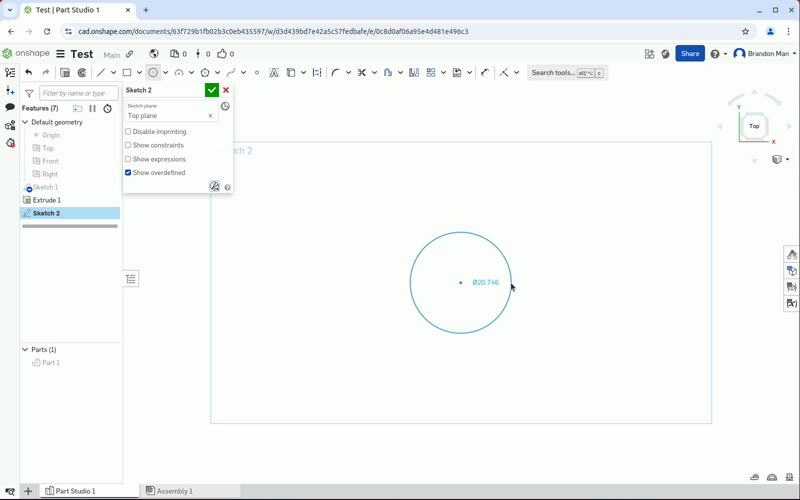
mouse_move(452, 302)
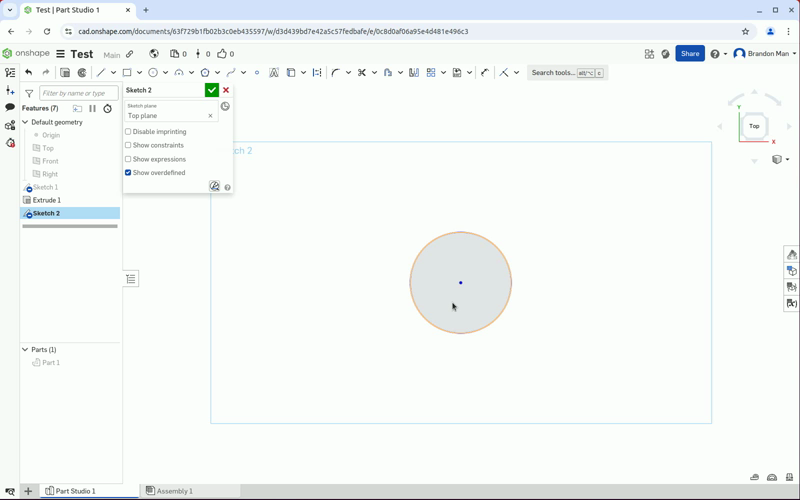
click(452, 302)
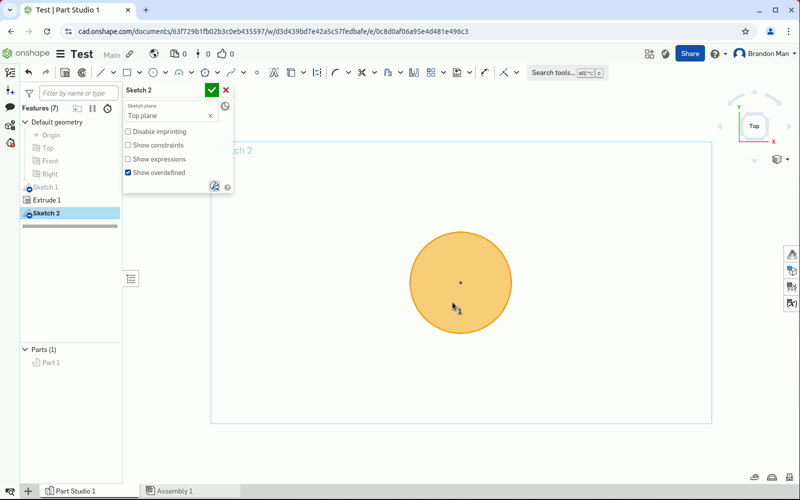
mouse_move(73, 352)
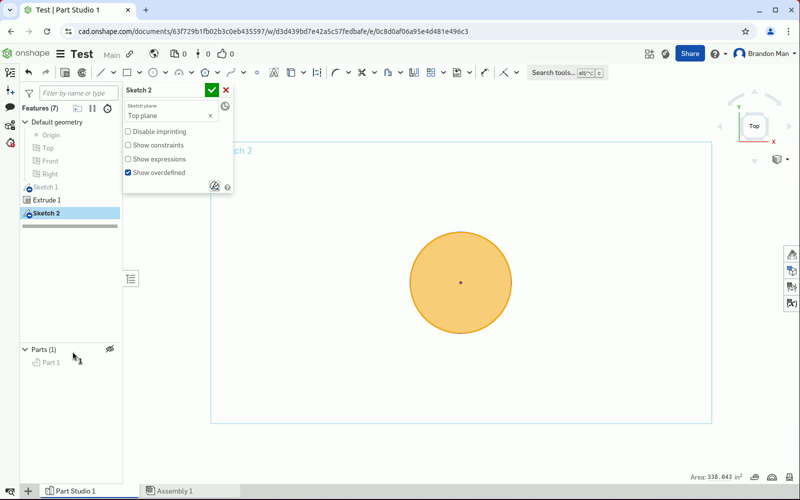
key(shift+y)
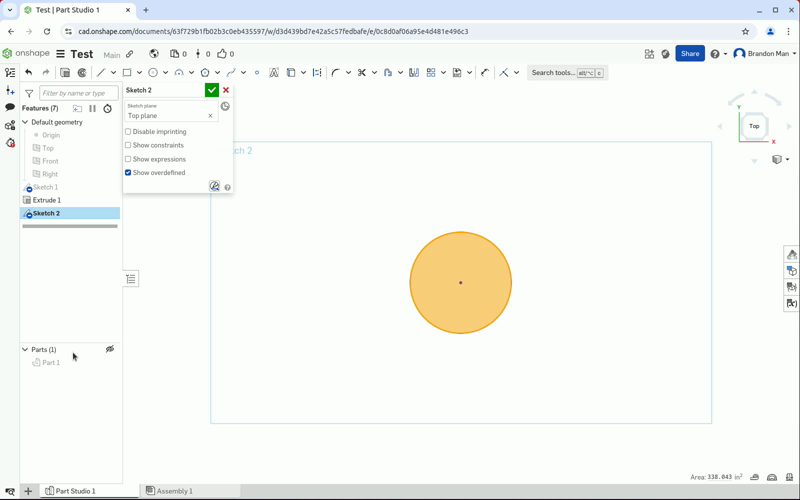
key(shift+e)
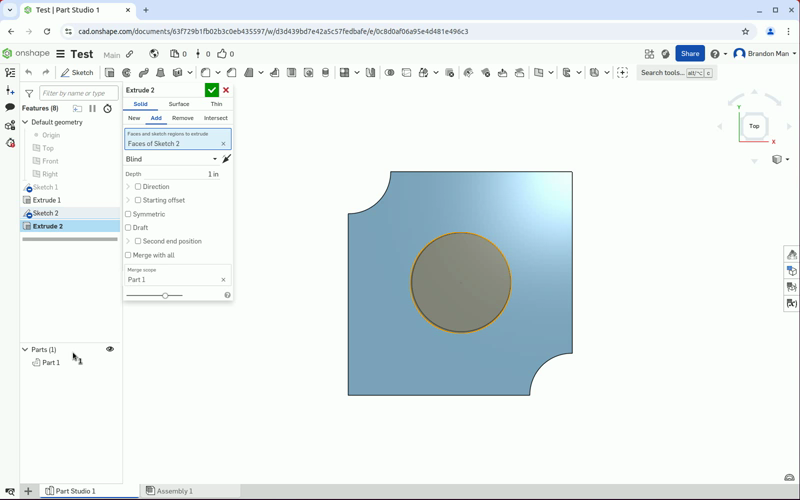
mouse_move(143, 106)
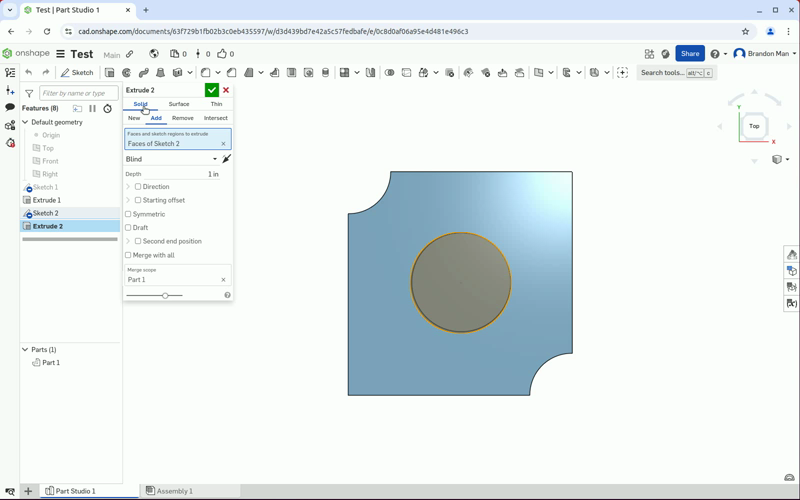
click(143, 106)
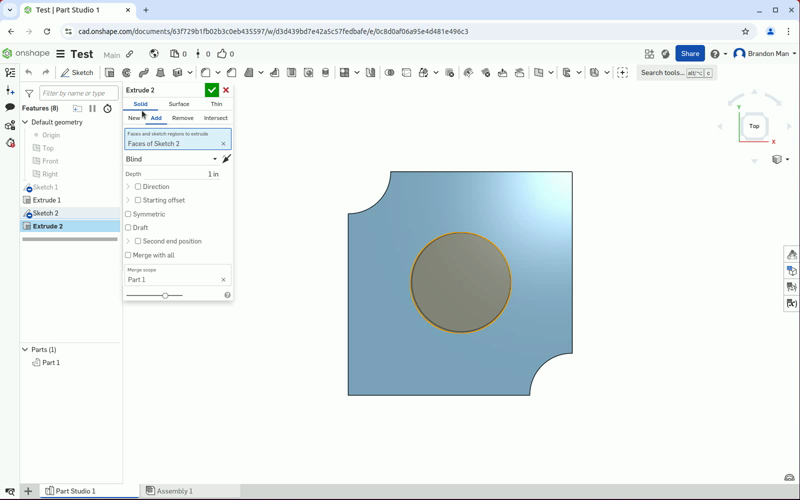
mouse_move(137, 120)
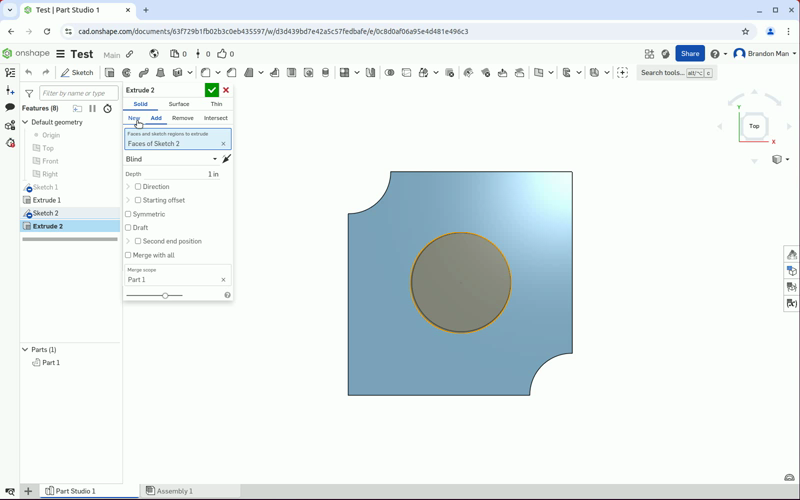
click(137, 120)
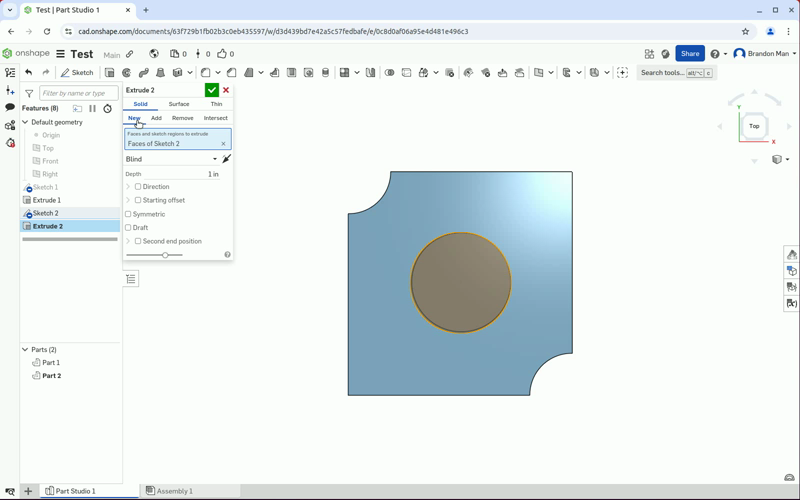
key(tab, 4)
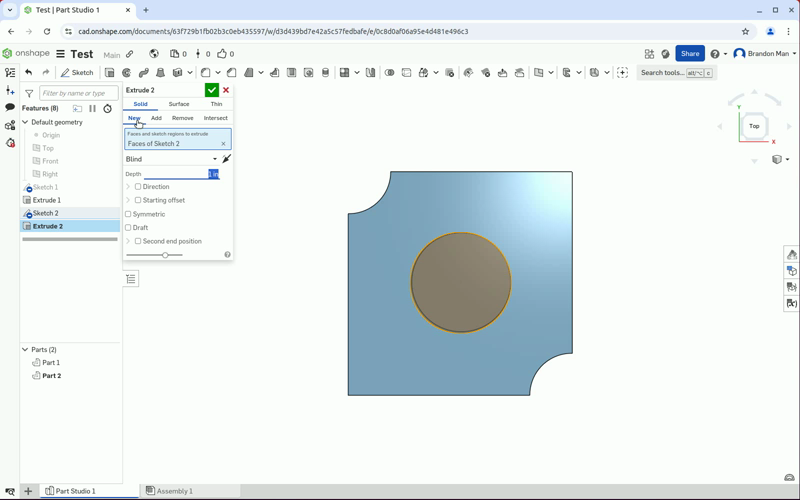
text(3.37)
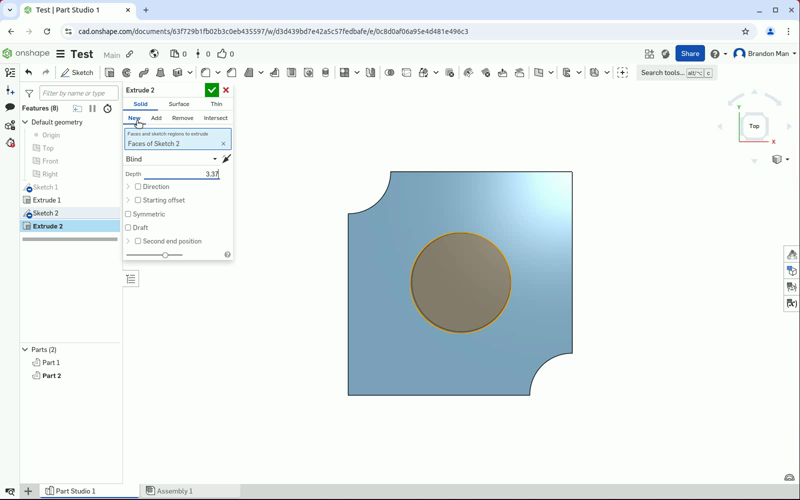
key(enter)
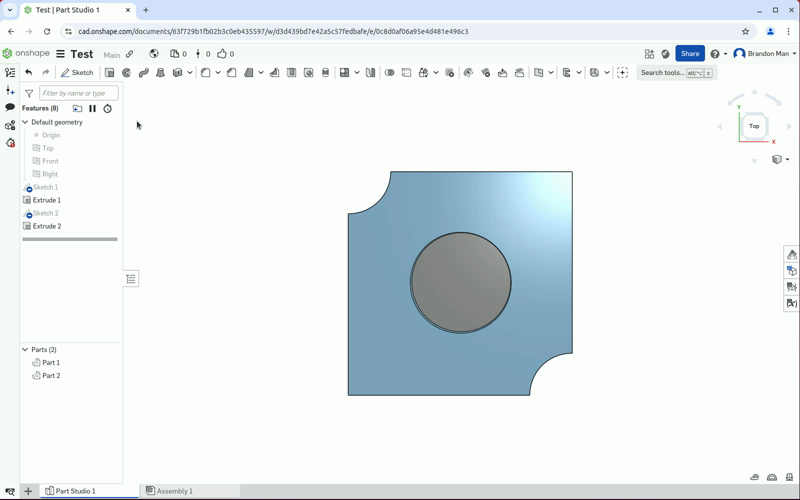
key(shift+h)
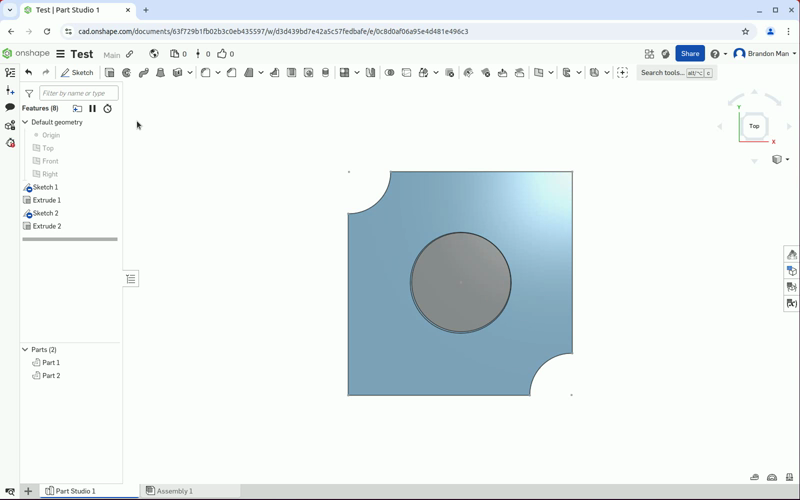
key(shift+h)
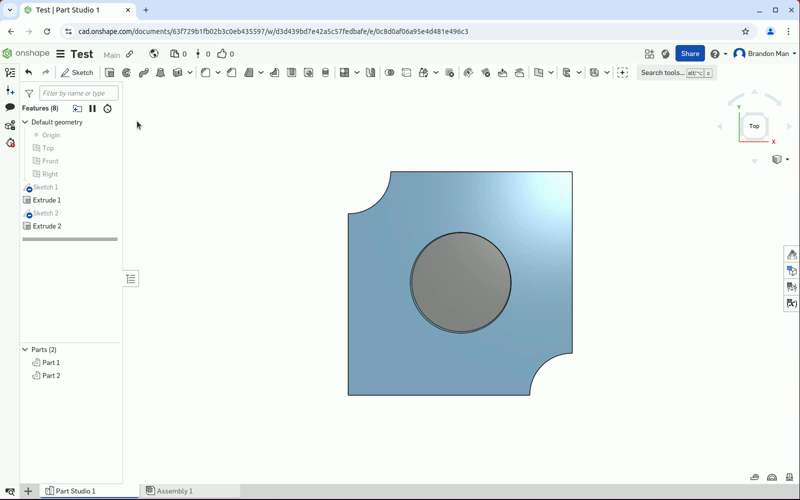
mouse_move(73, 189)
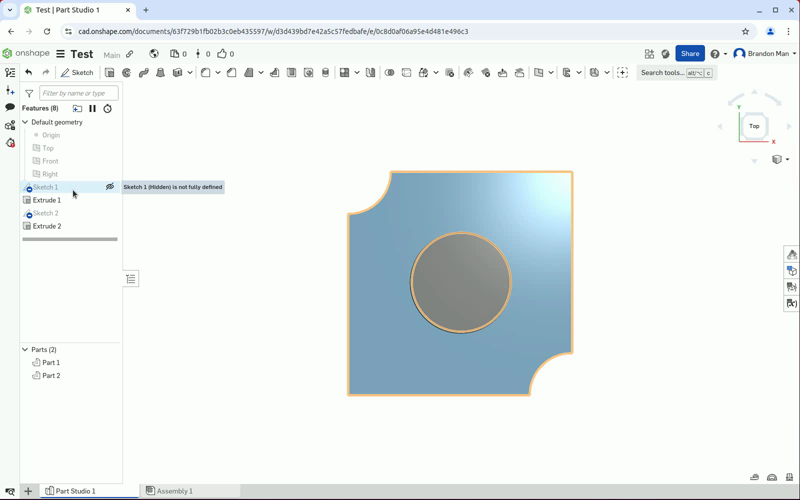
click(73, 189)
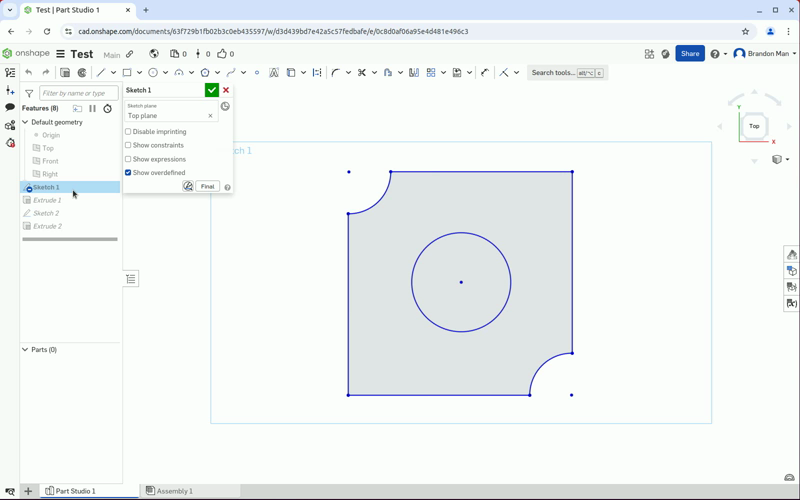
mouse_move(229, 92)
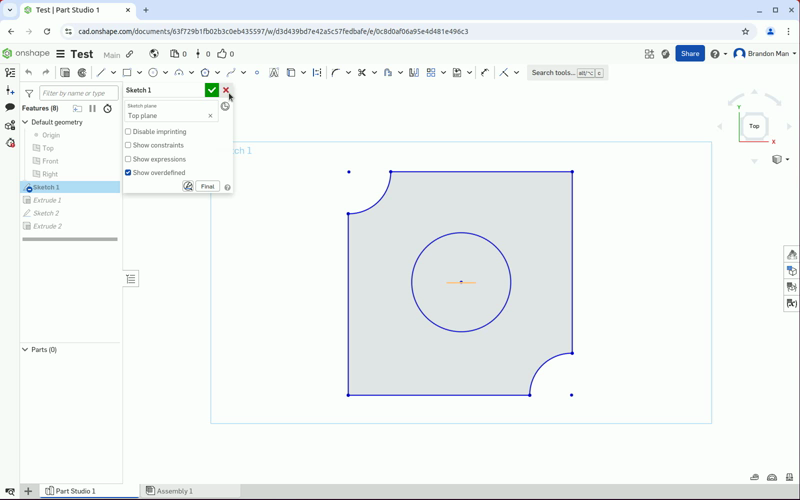
click(229, 92)
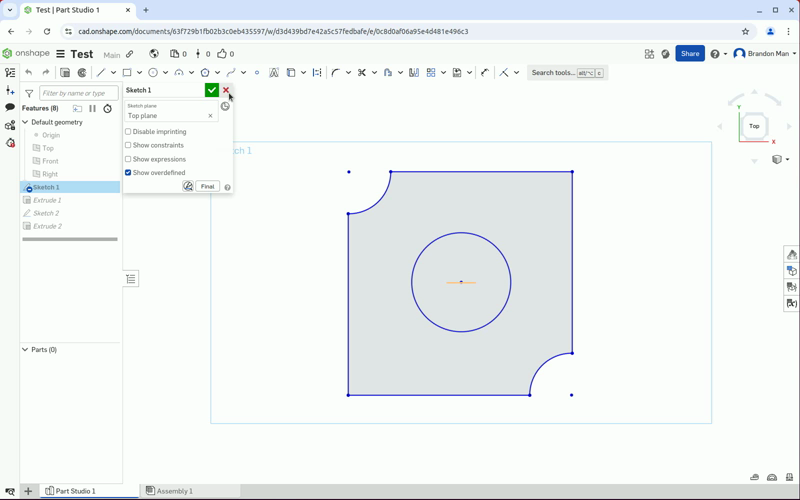
key(shift+s)
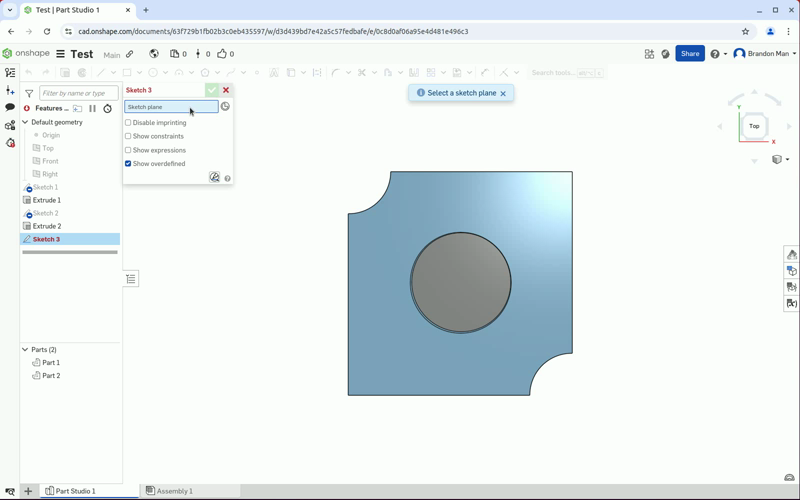
mouse_move(73, 150)
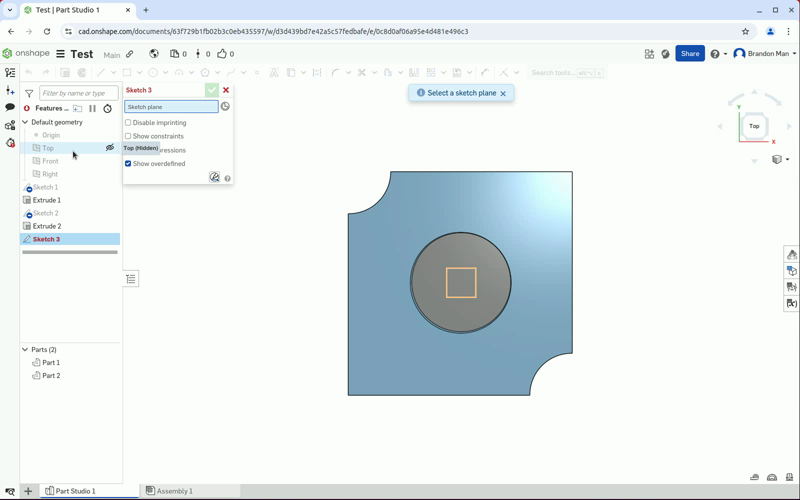
click(73, 150)
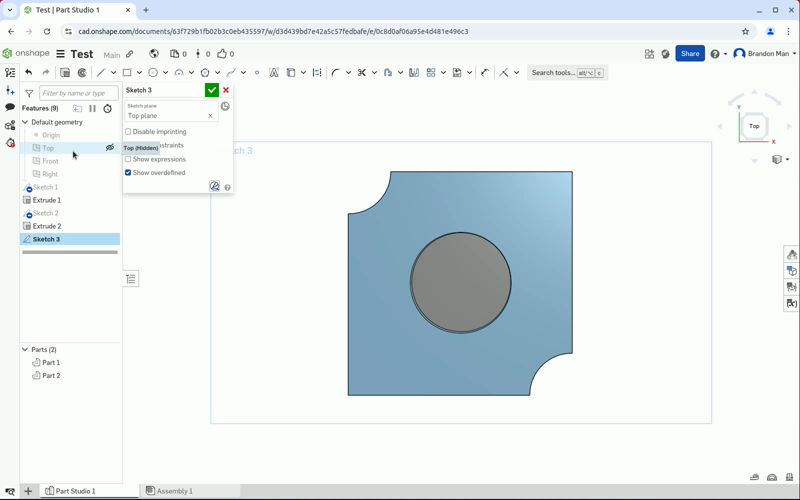
mouse_move(73, 352)
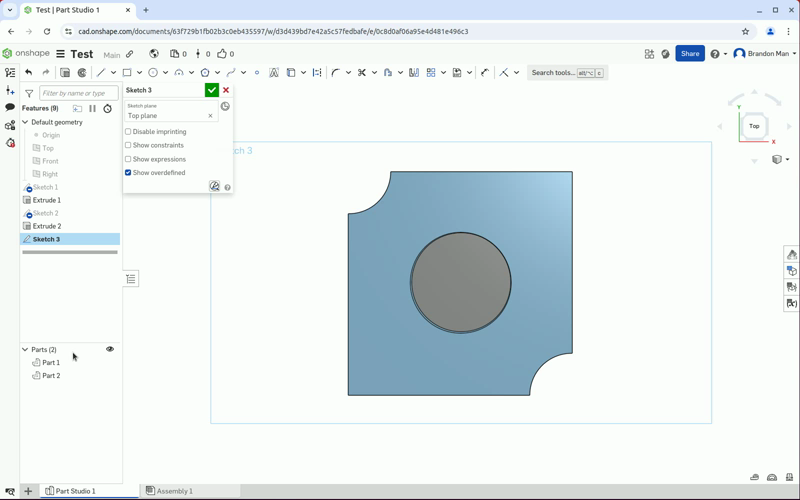
key(y)
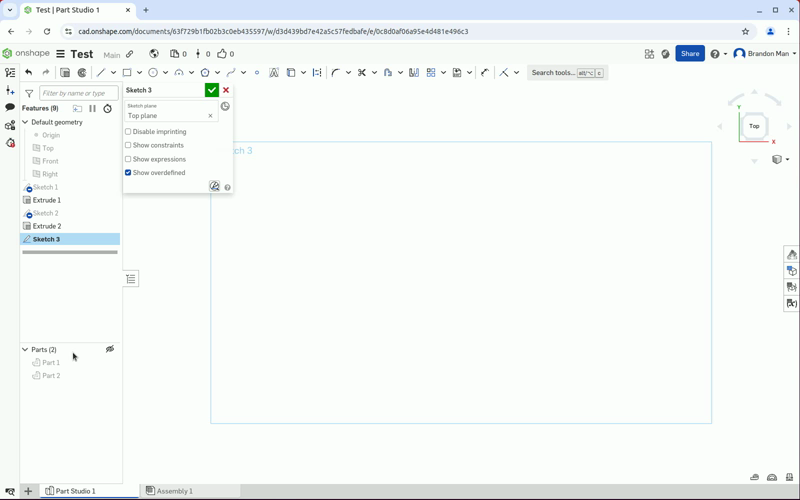
key(c)
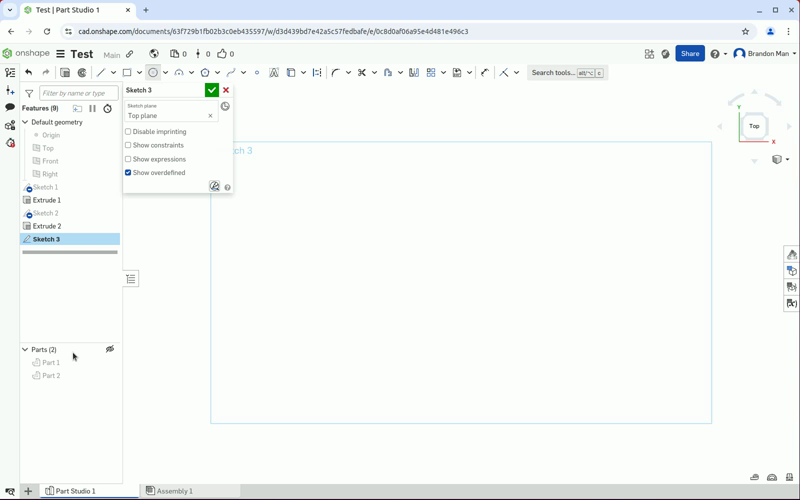
key_down(shift)
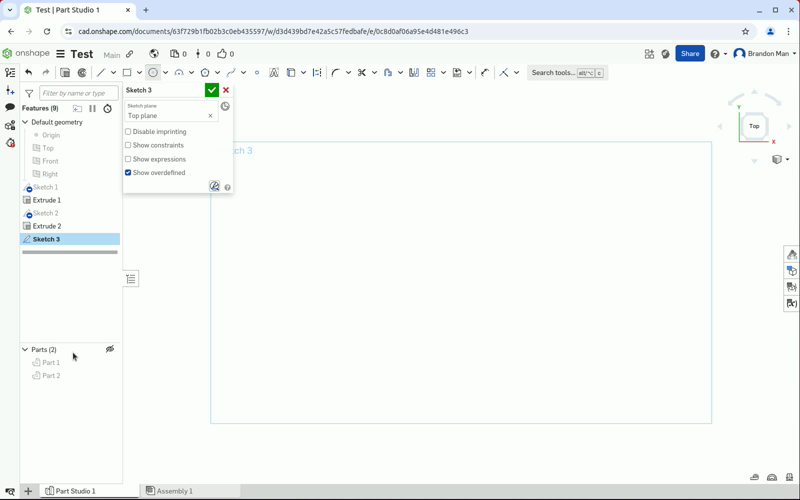
mouse_move(460, 282)
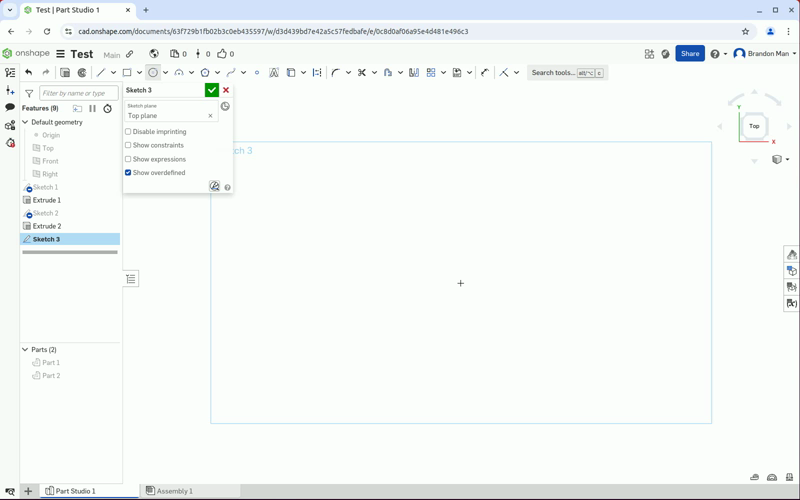
click(460, 282)
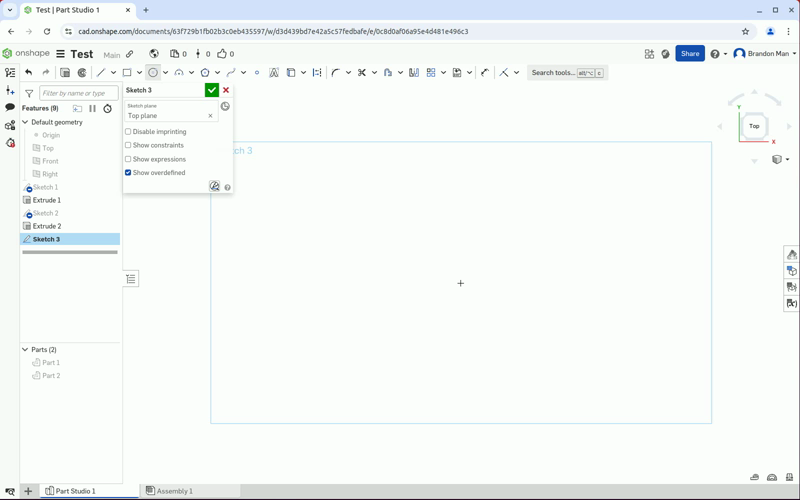
key_up(shift)
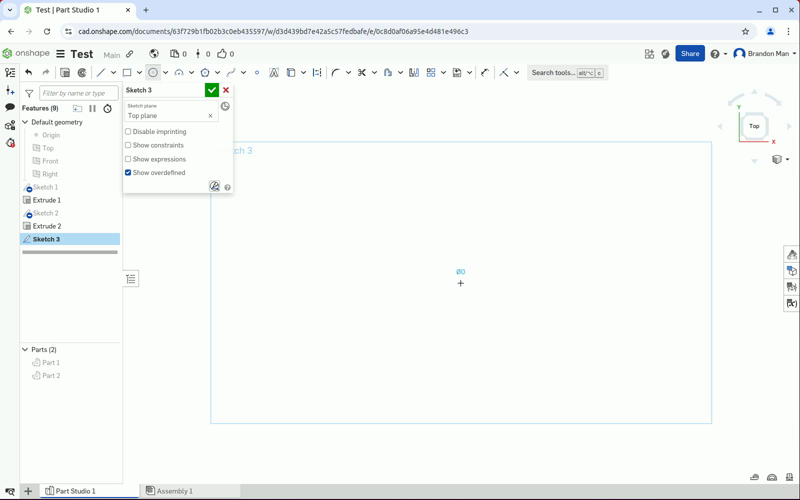
mouse_move(511, 282)
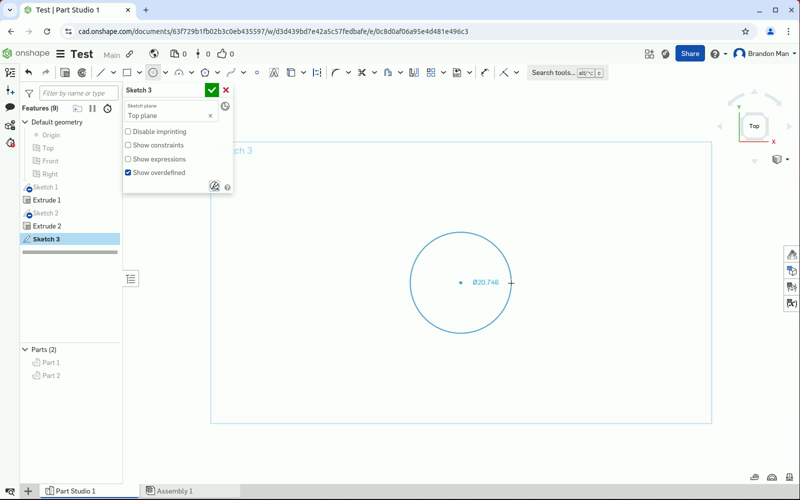
click(511, 282)
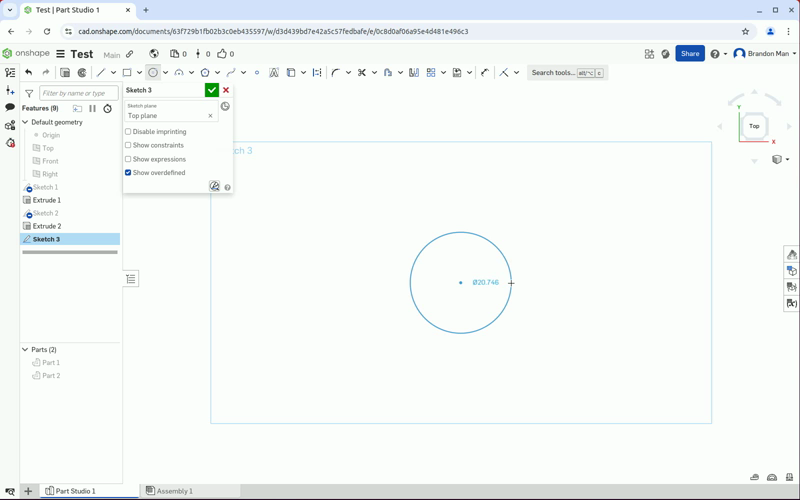
key(esc)
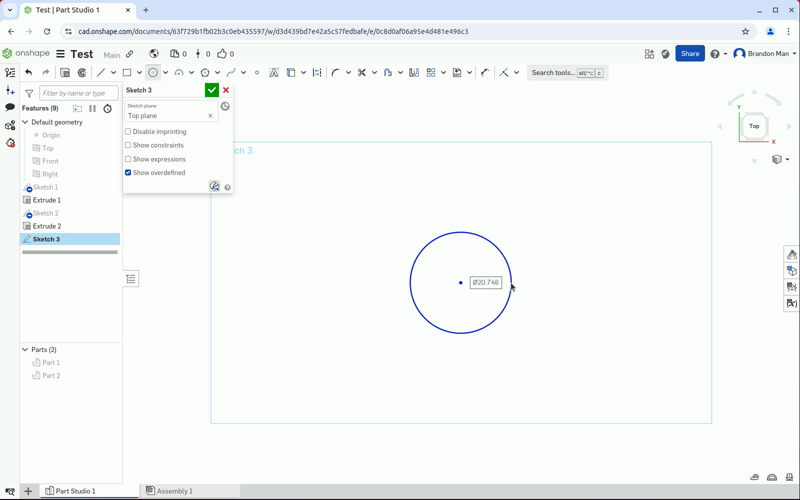
mouse_move(443, 281)
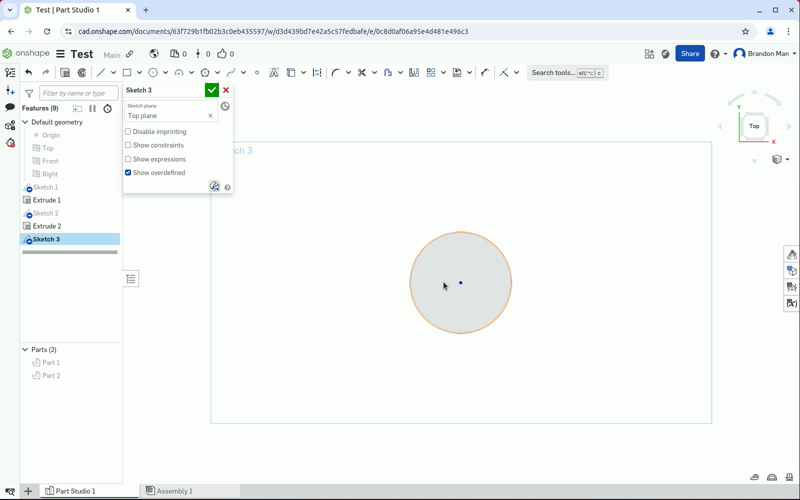
click(443, 281)
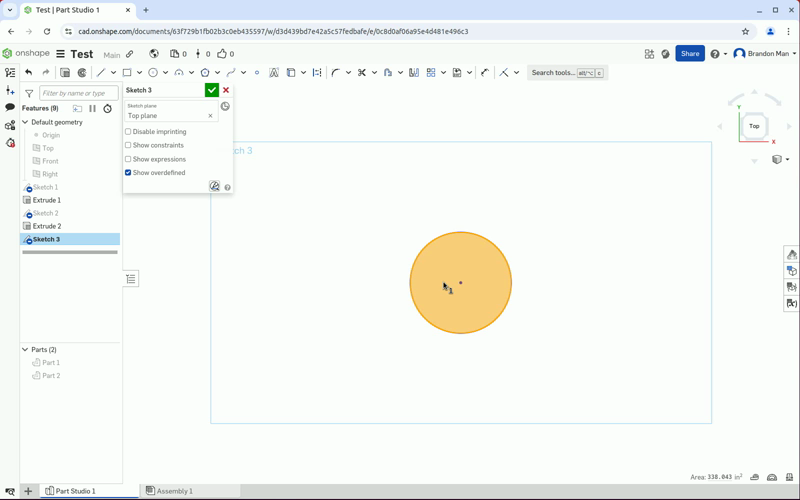
mouse_move(73, 352)
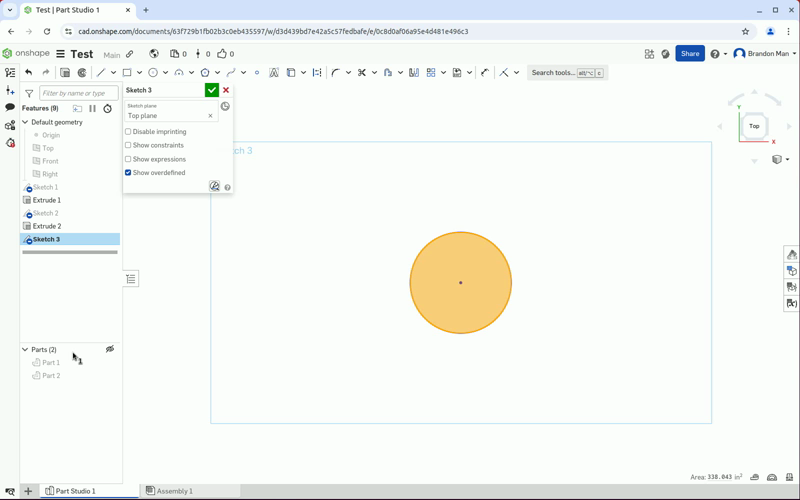
key(shift+y)
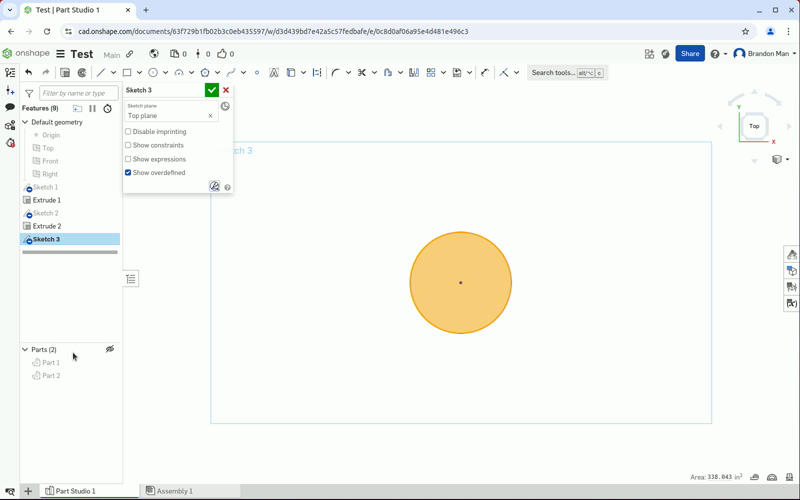
key(shift+e)
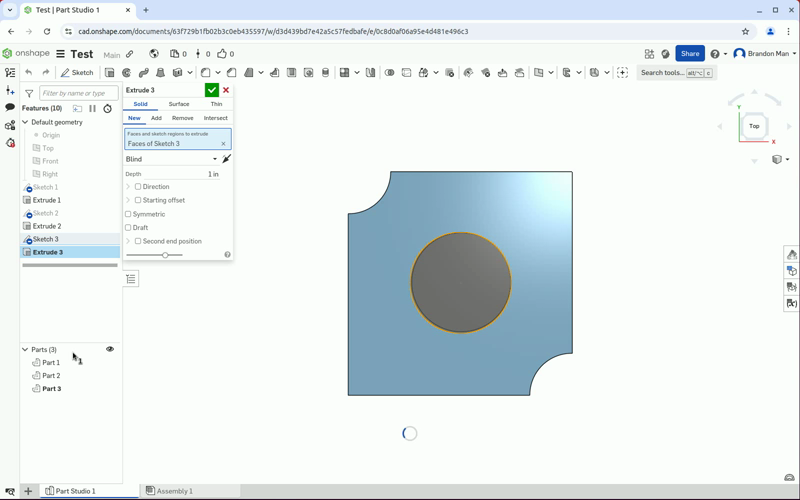
mouse_move(143, 106)
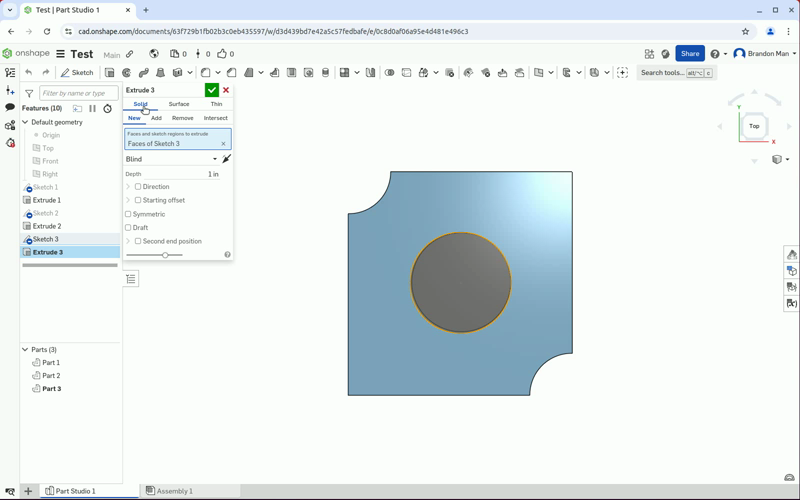
click(143, 106)
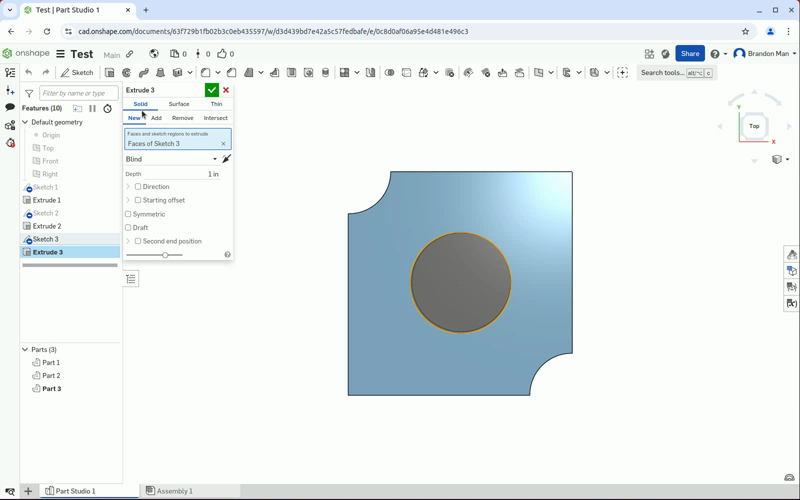
mouse_move(137, 120)
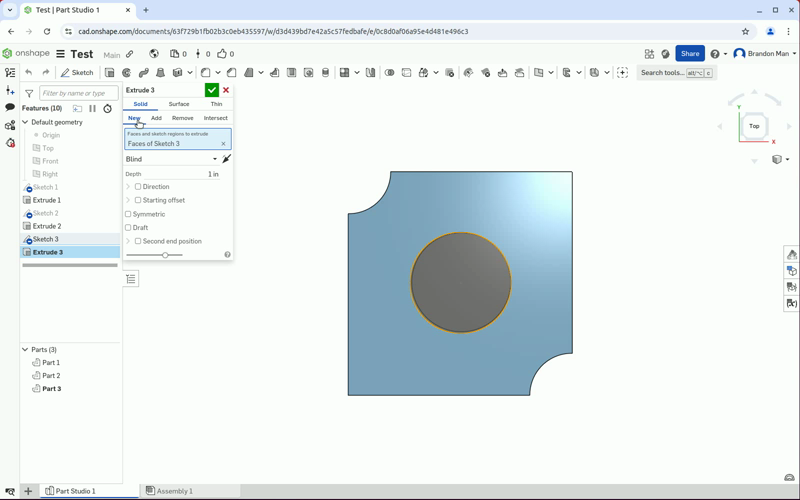
click(137, 120)
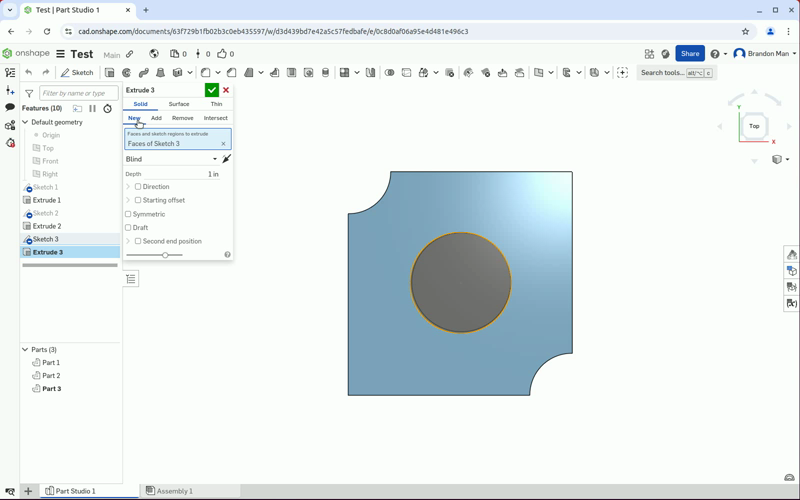
key(tab, 4)
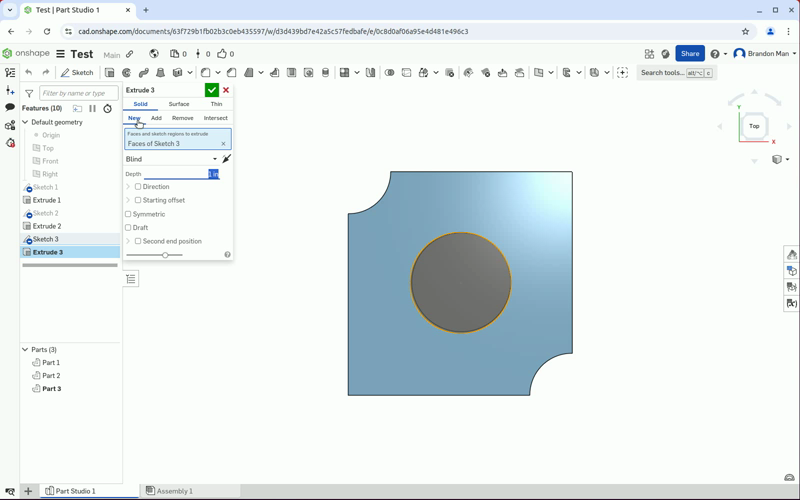
text(4.092)
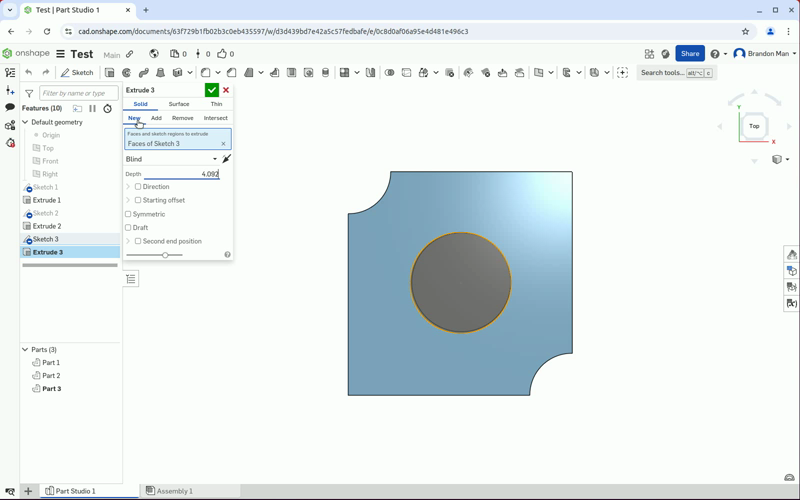
key(enter)
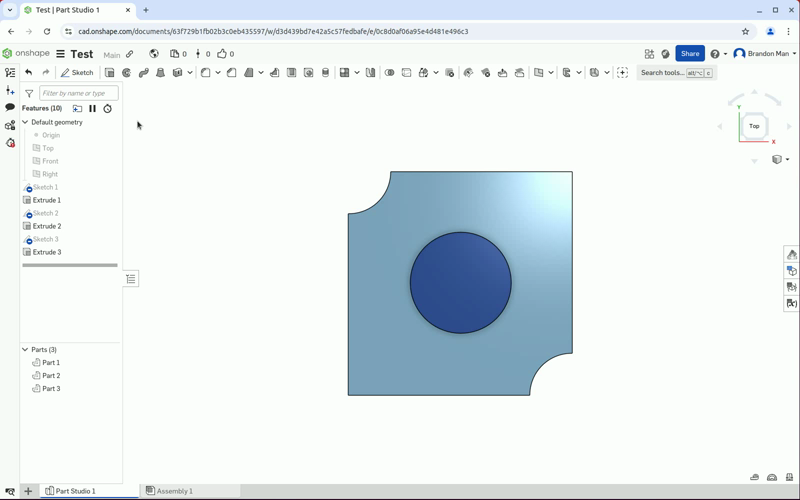
key(shift+h)
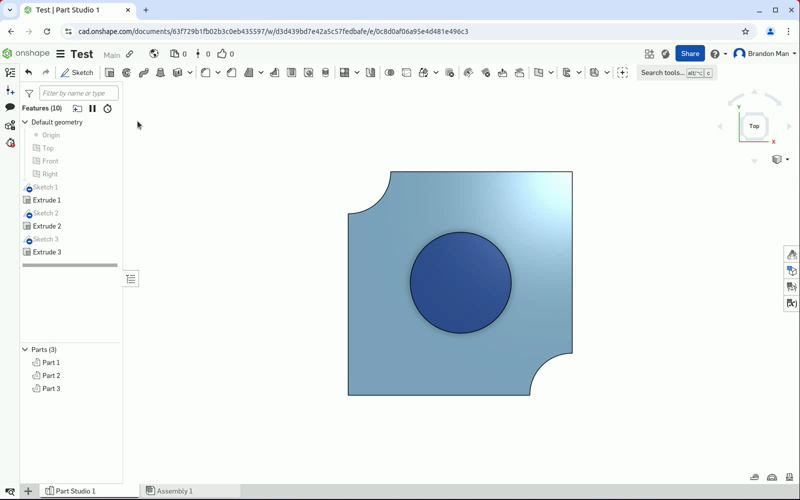
key(shift+h)
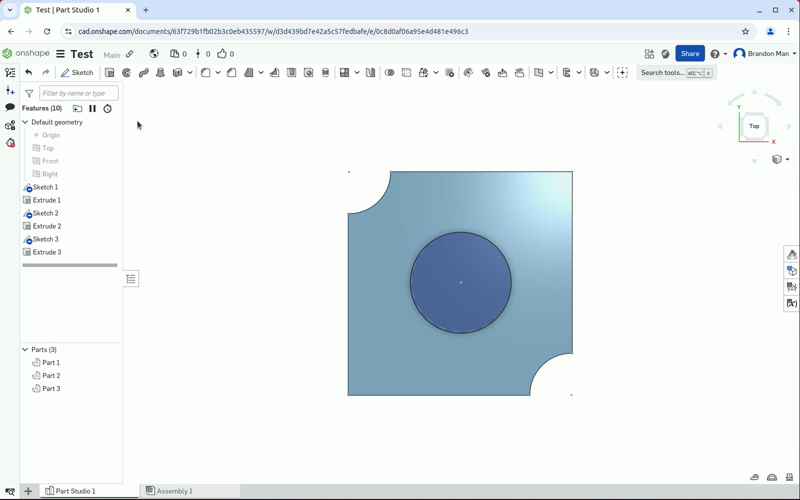
key(shift+7)
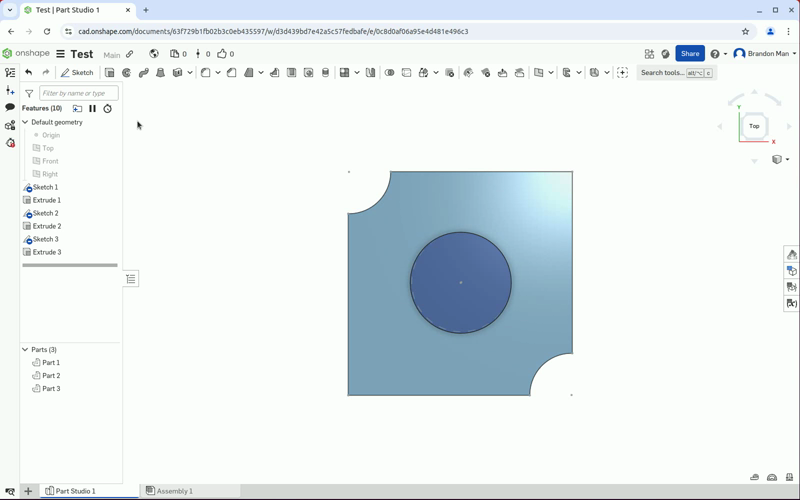
key(up, 3)
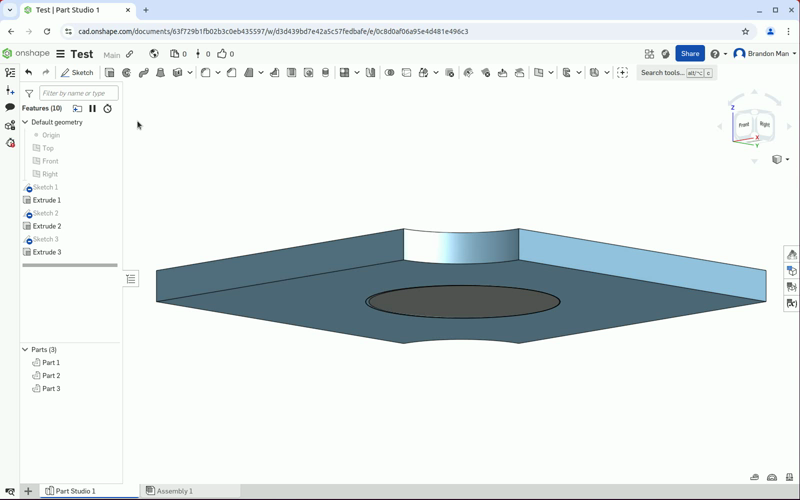
key(left, 3)
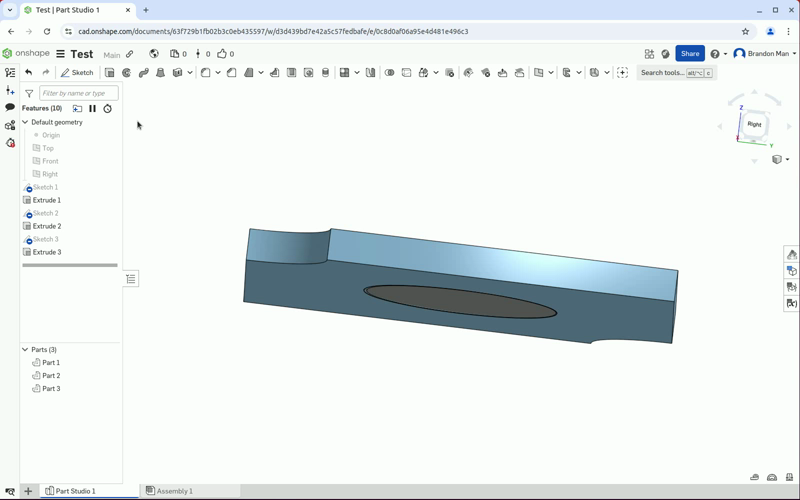
key(right, 3)
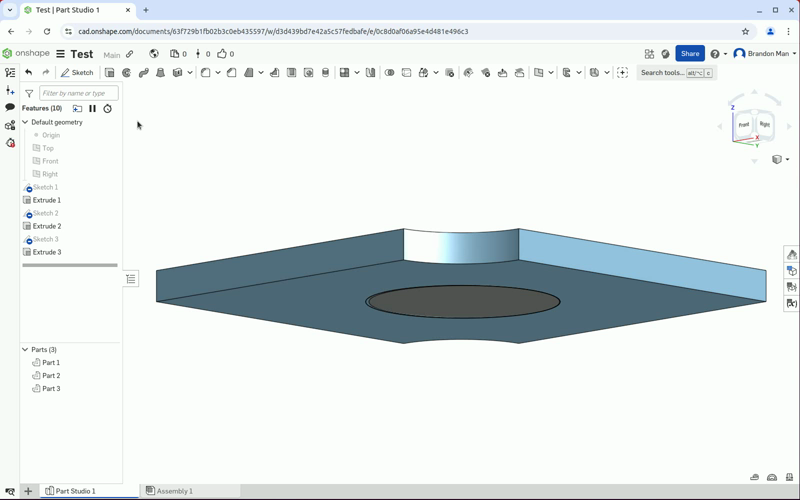
key(down, 3)
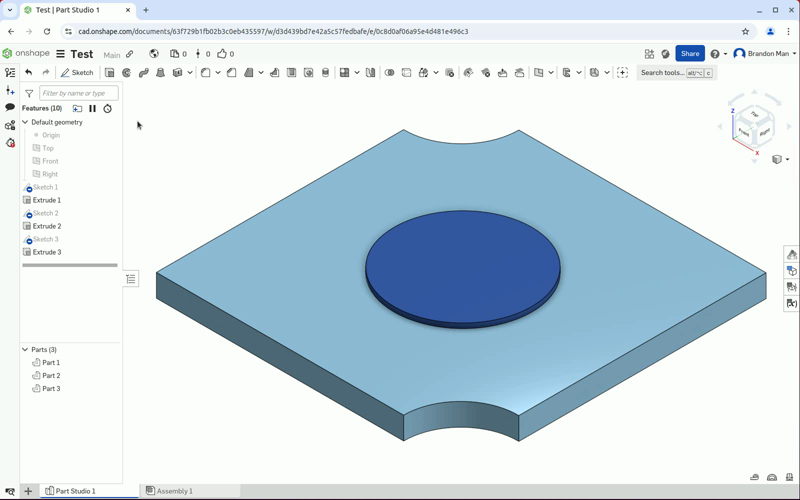
mouse_move(73, 189)
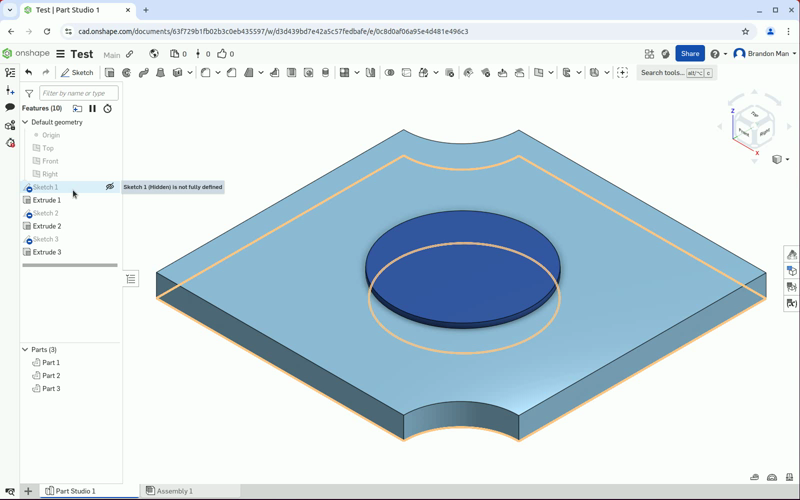
click(73, 189)